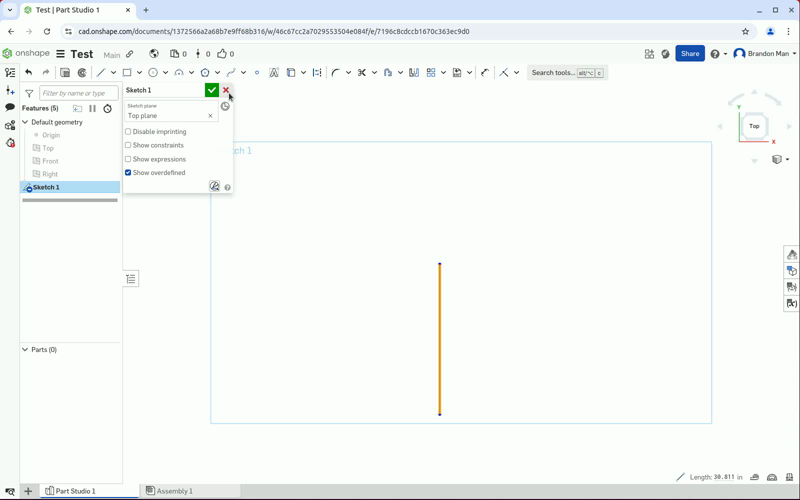
key(shift+h)
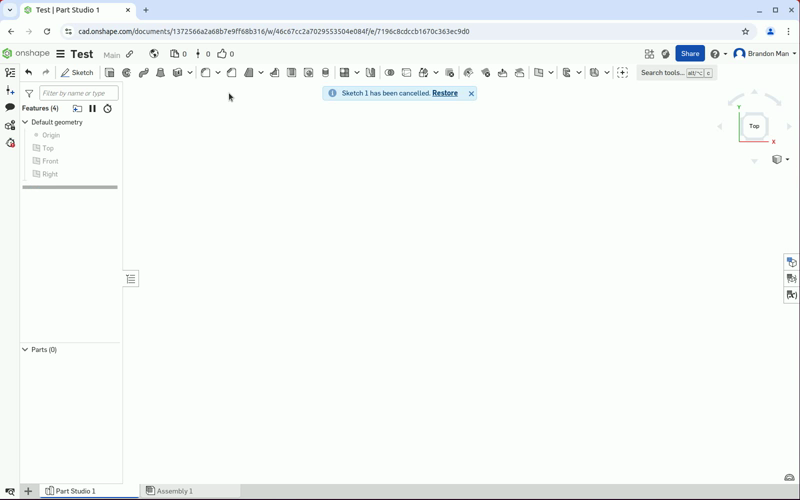
mouse_move(73, 352)
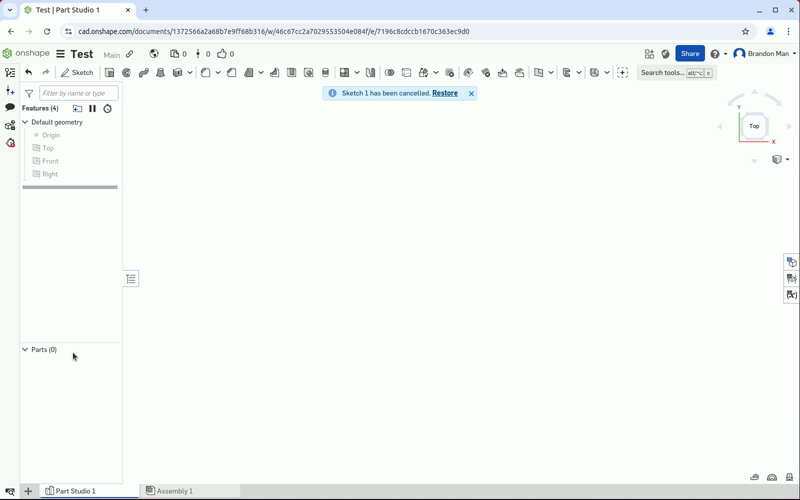
key(y)
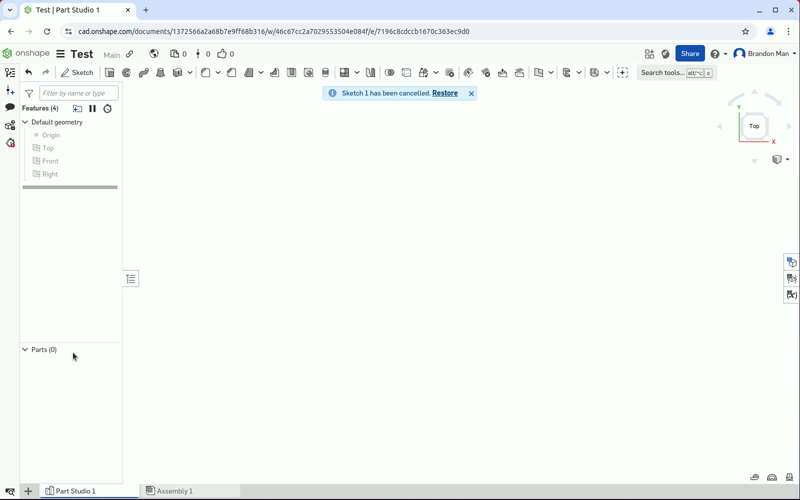
key(shift+p)
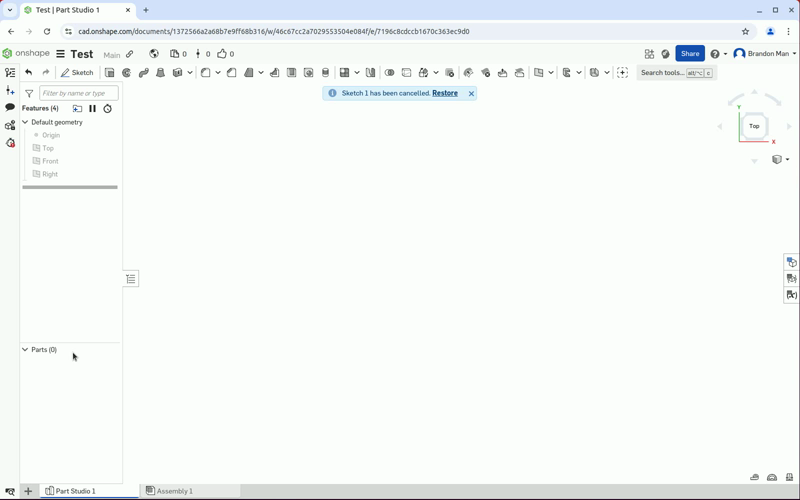
key(space)
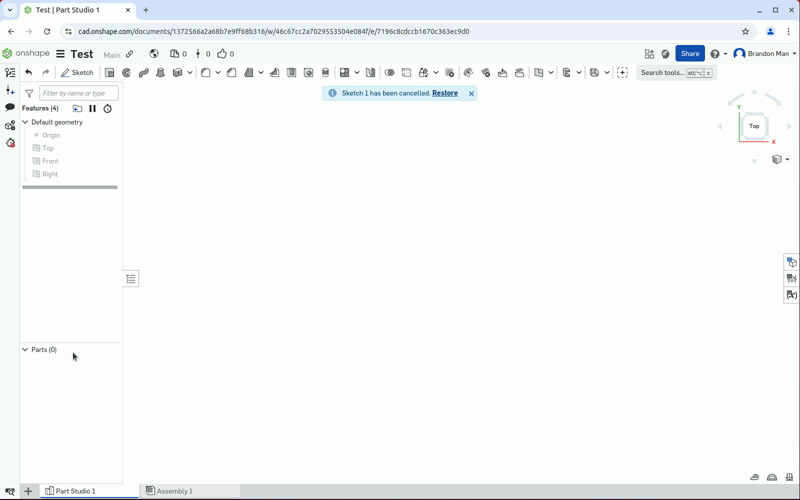
key_down(shift)
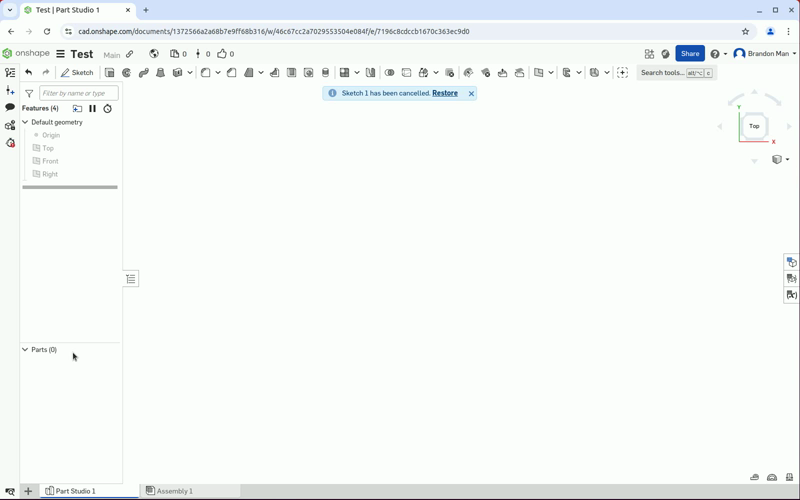
key(up)
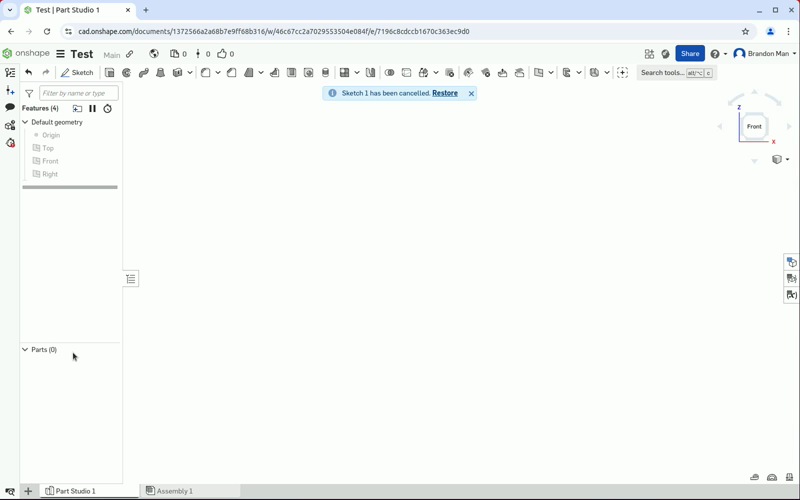
key_up(shift)
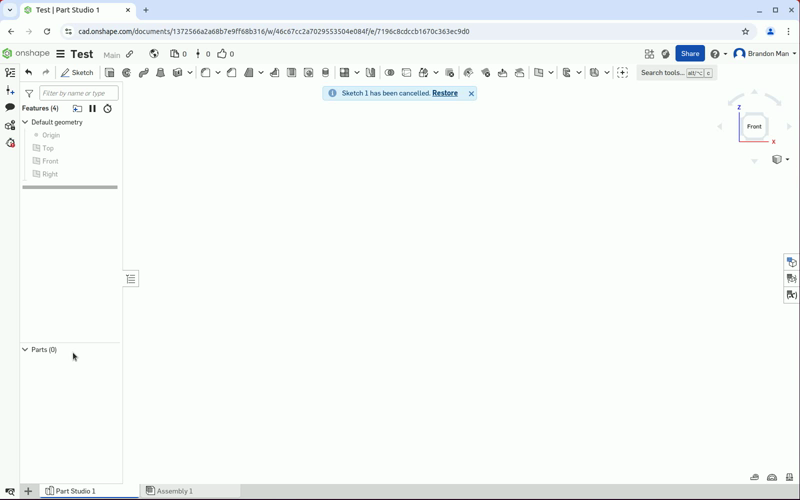
mouse_move(73, 352)
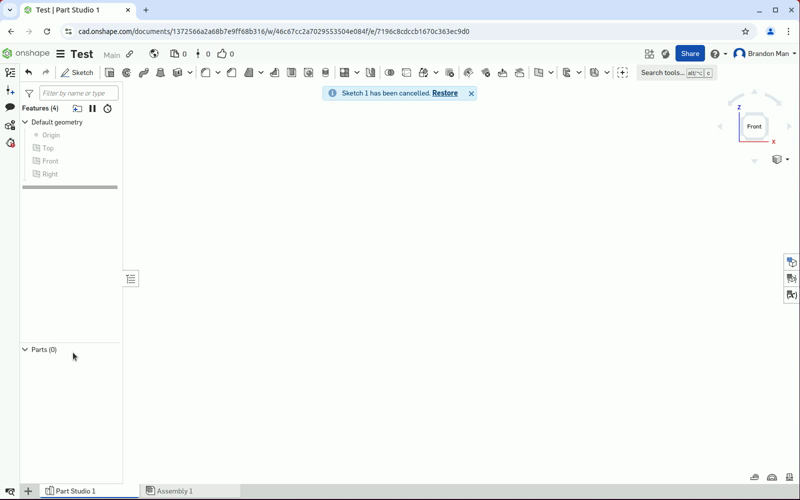
key(shift+y)
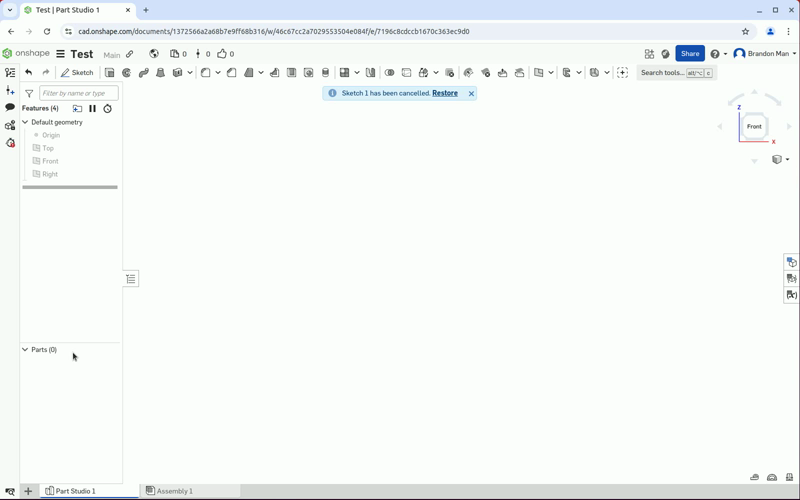
key(shift+s)
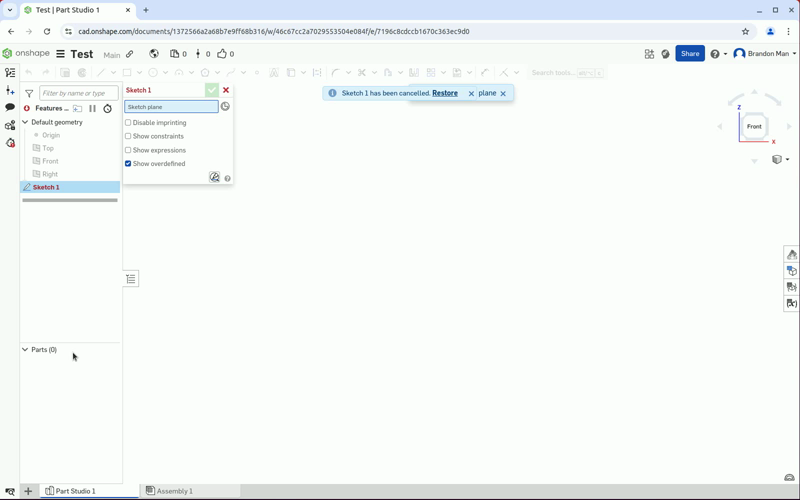
mouse_move(73, 163)
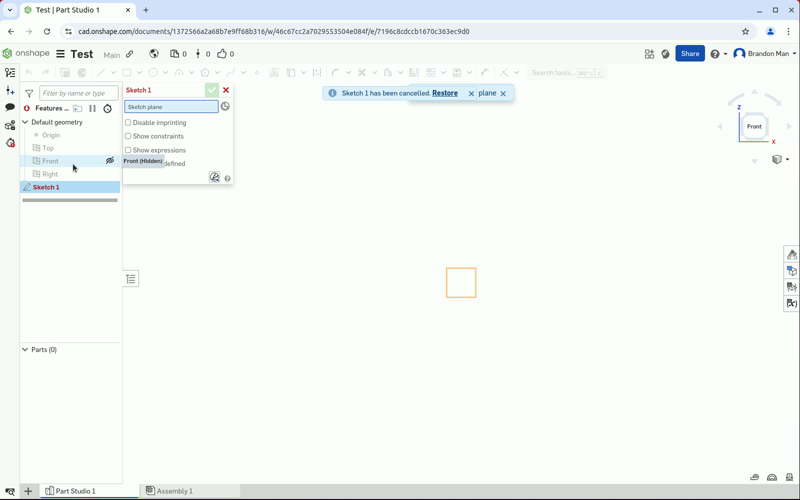
click(73, 163)
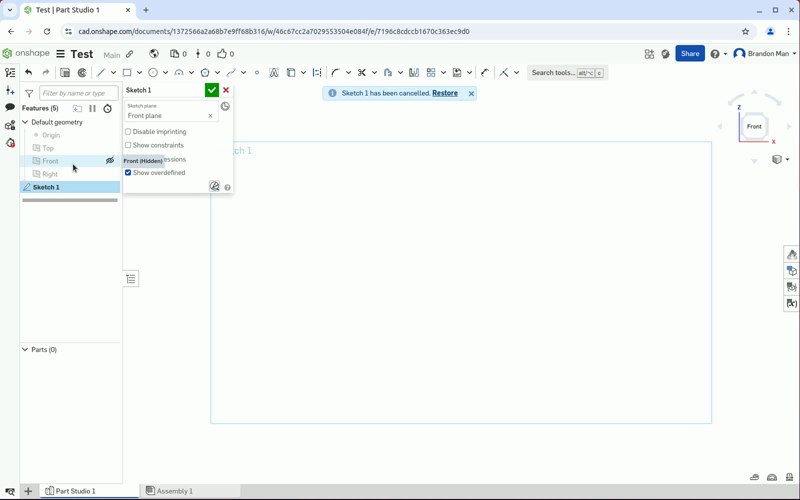
mouse_move(73, 352)
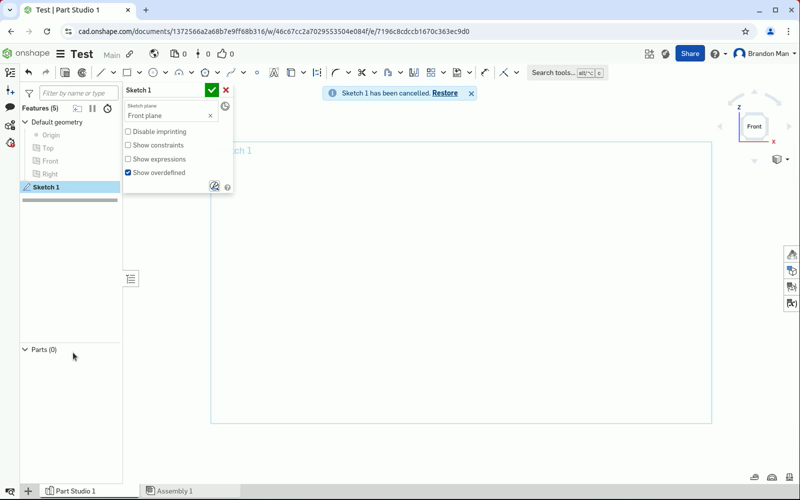
key(y)
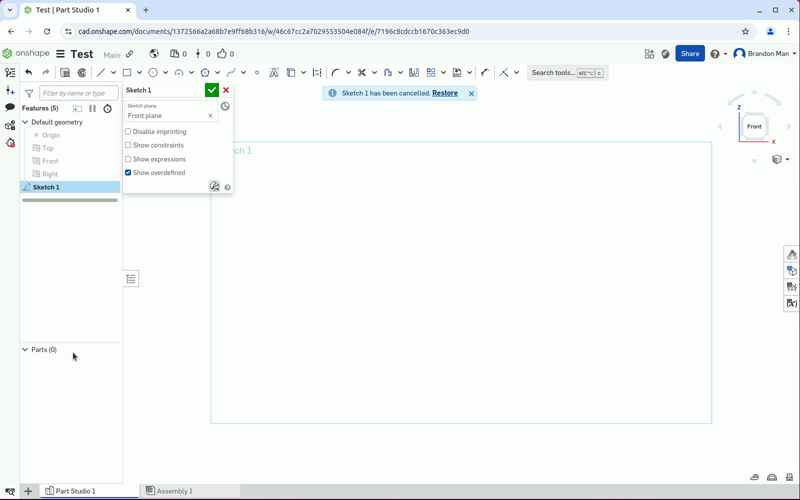
key(c)
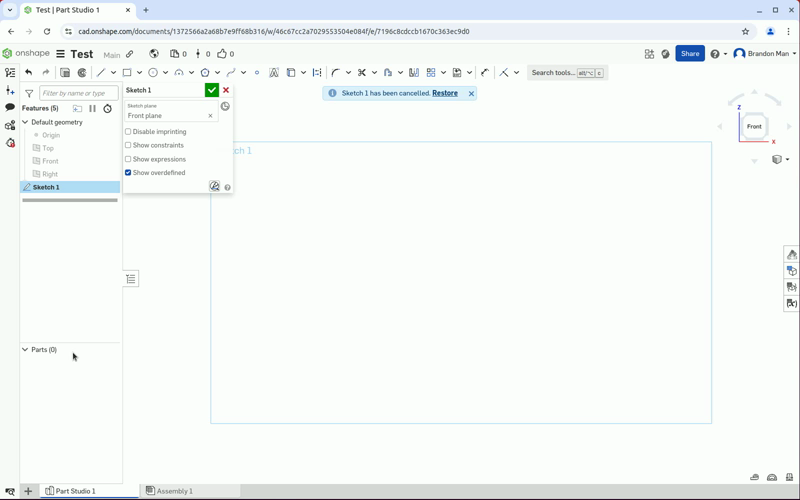
key_down(shift)
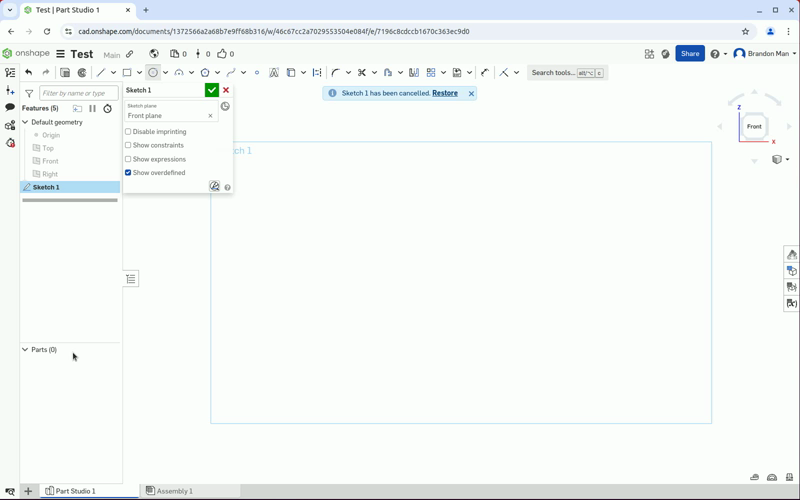
mouse_move(461, 282)
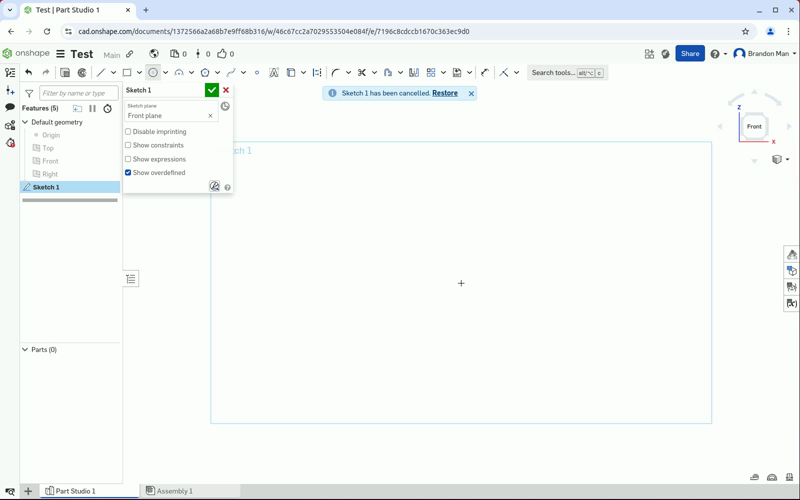
click(461, 282)
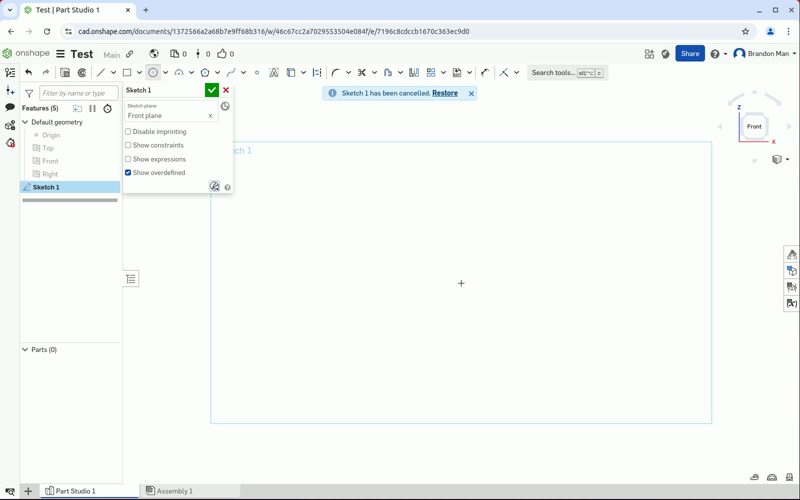
key_up(shift)
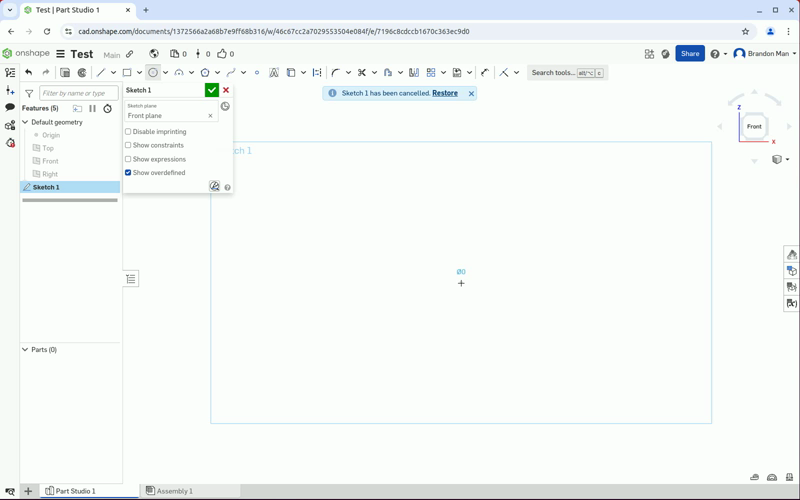
mouse_move(497, 282)
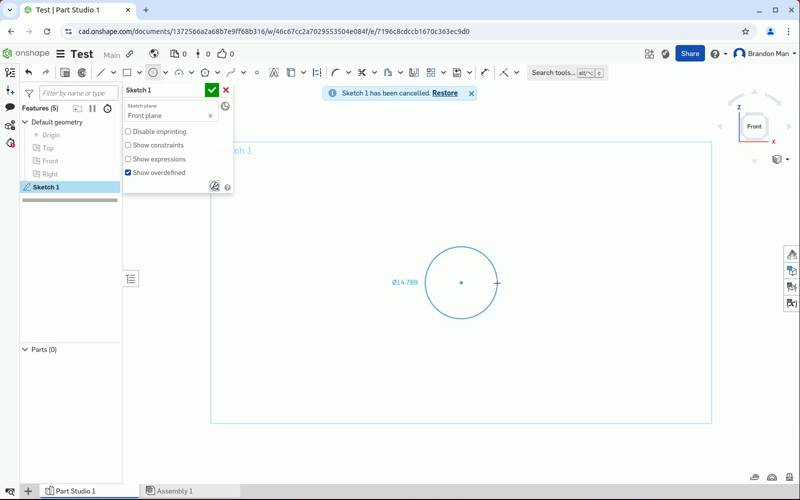
click(497, 282)
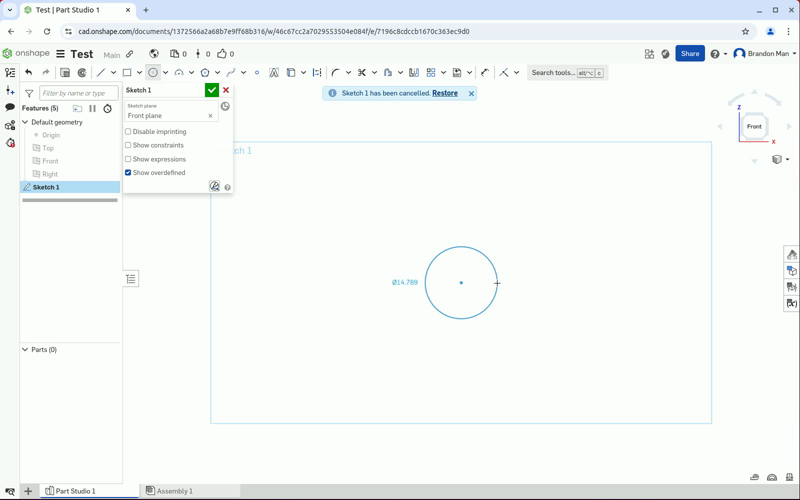
key(esc)
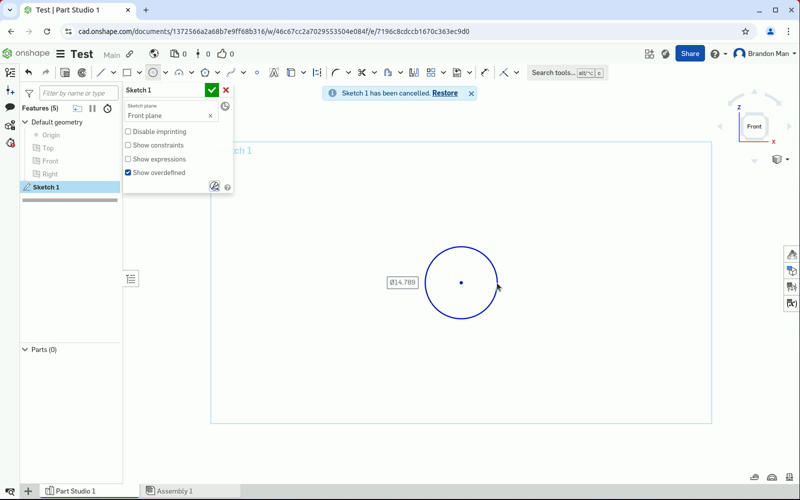
key(c)
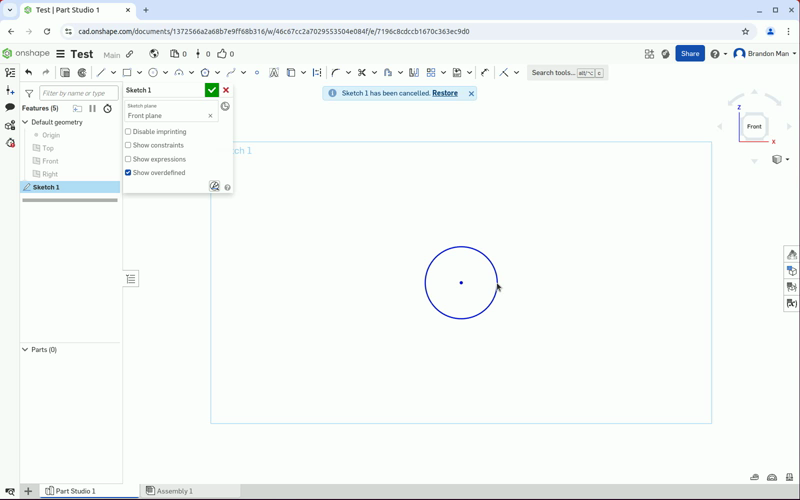
key_down(shift)
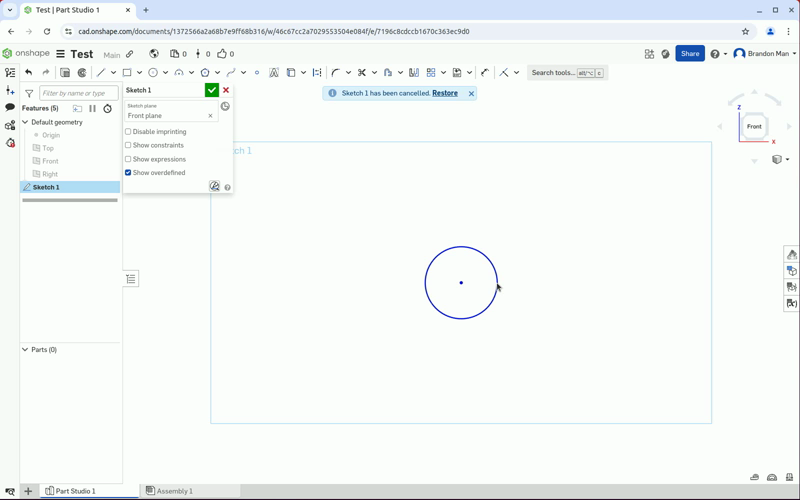
mouse_move(461, 282)
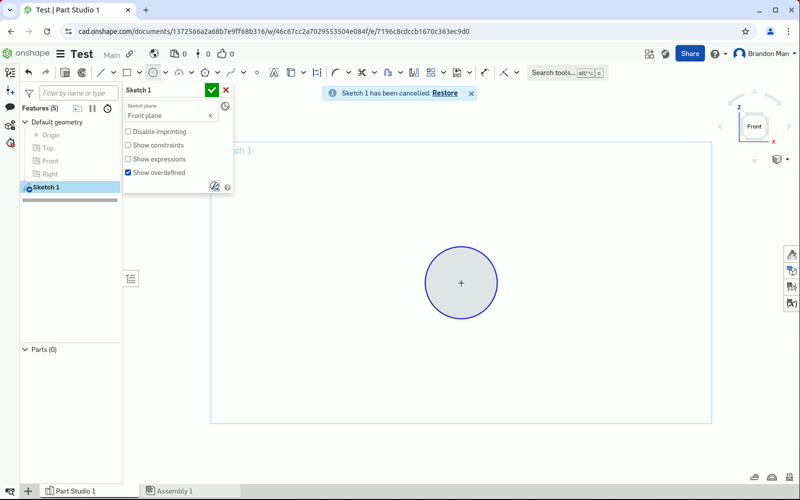
click(461, 282)
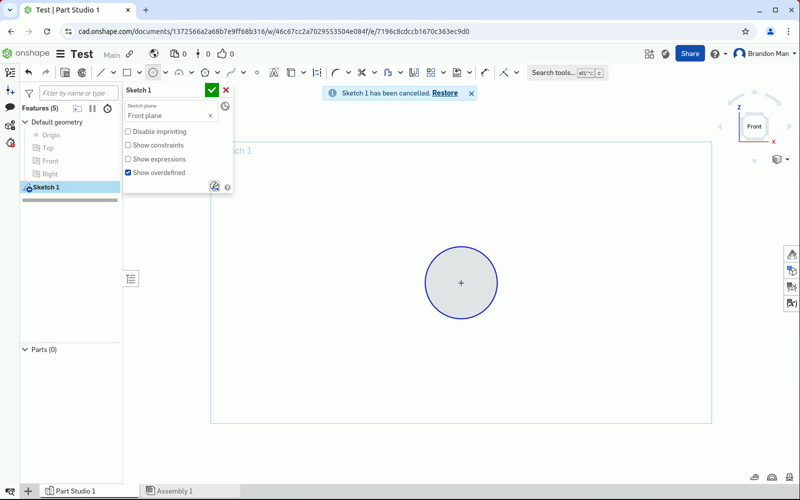
key_up(shift)
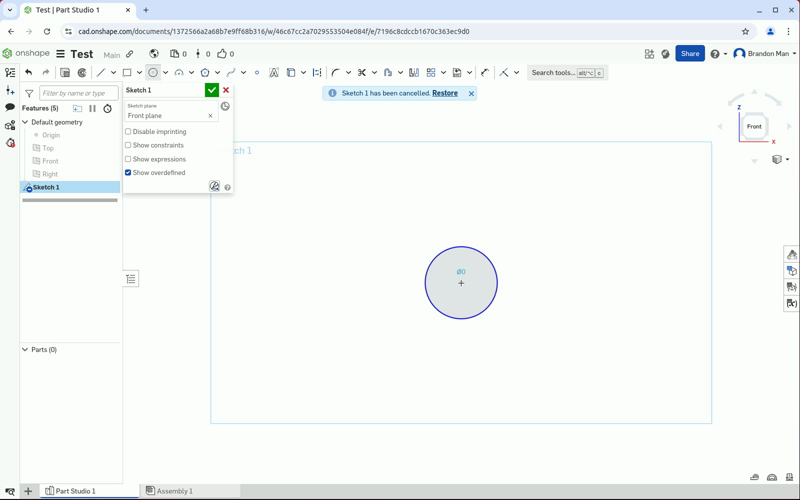
mouse_move(479, 282)
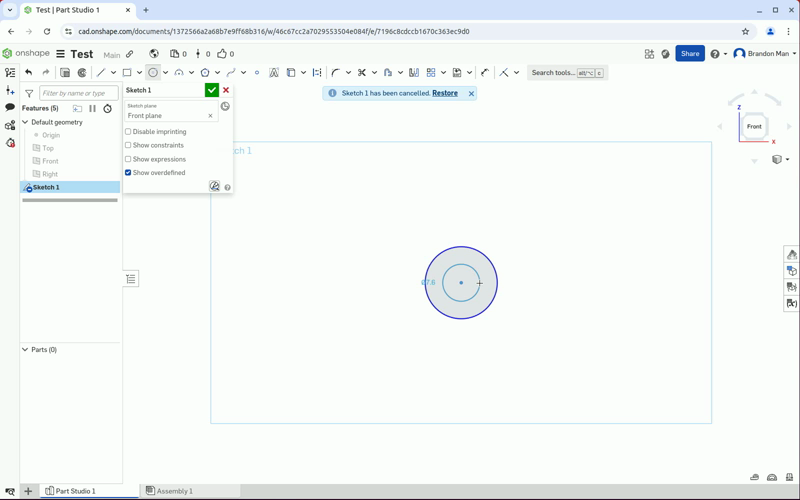
click(479, 282)
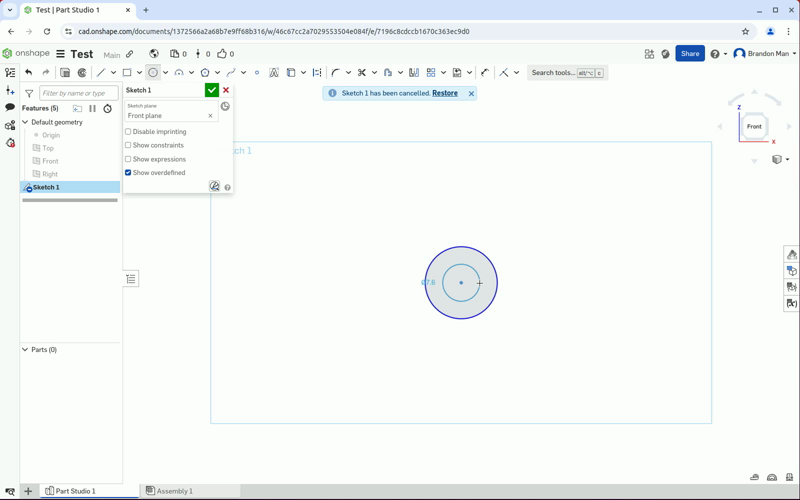
key(esc)
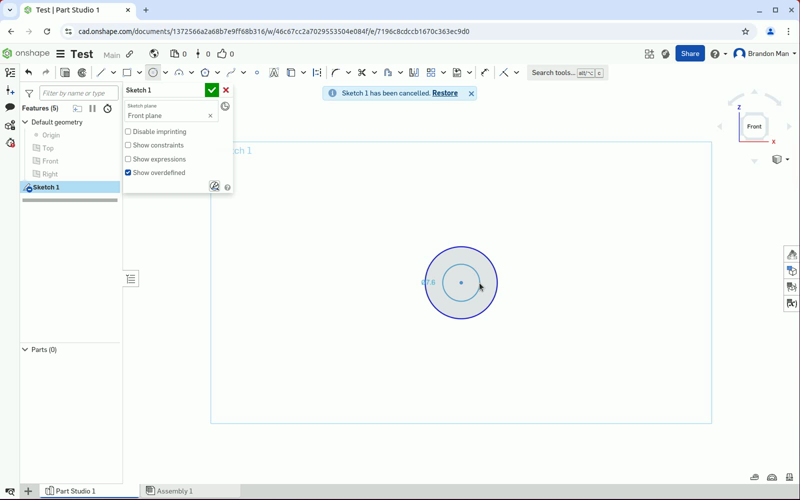
mouse_move(479, 259)
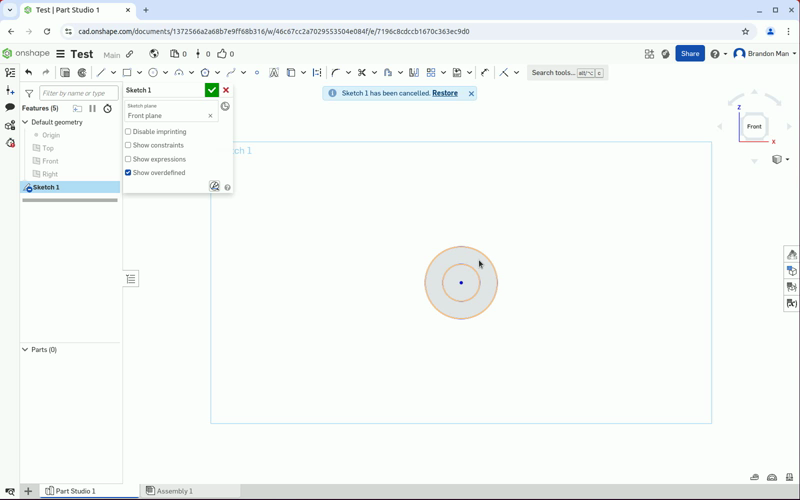
click(479, 259)
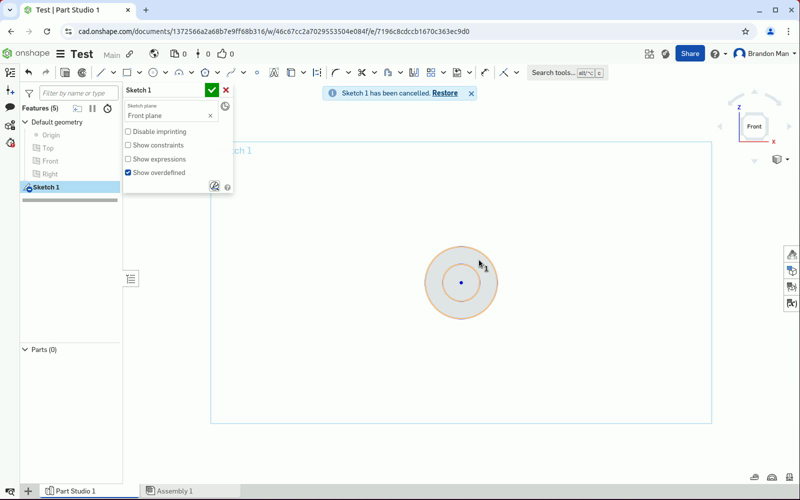
mouse_move(73, 352)
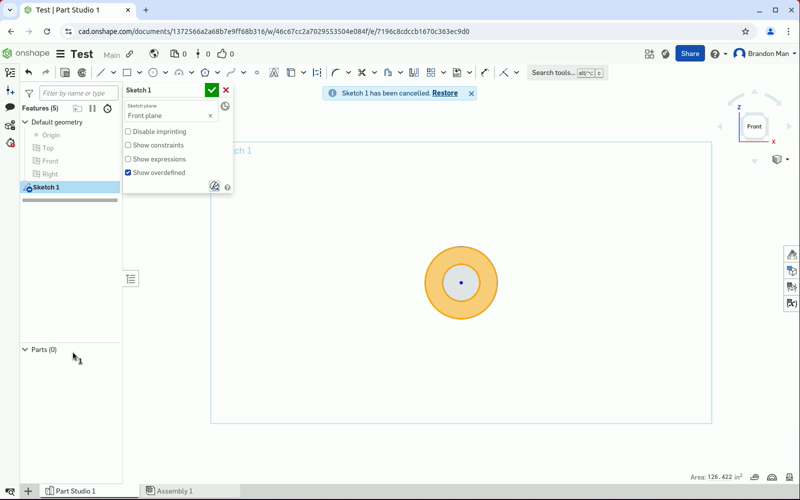
key(shift+y)
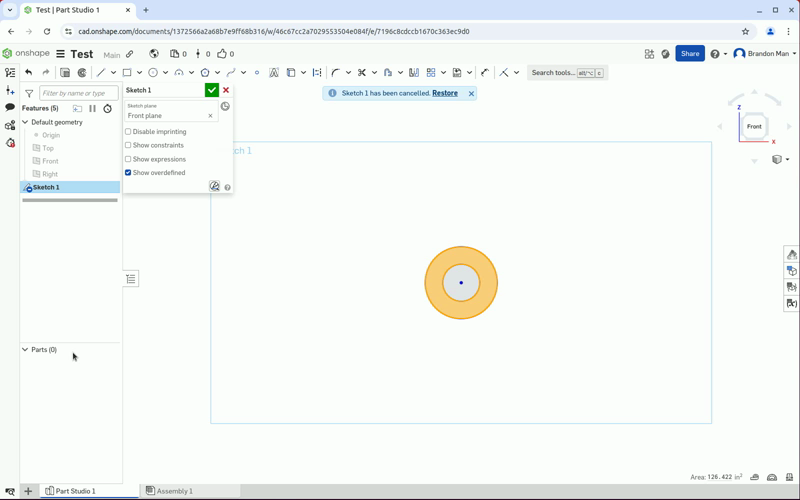
key(shift+e)
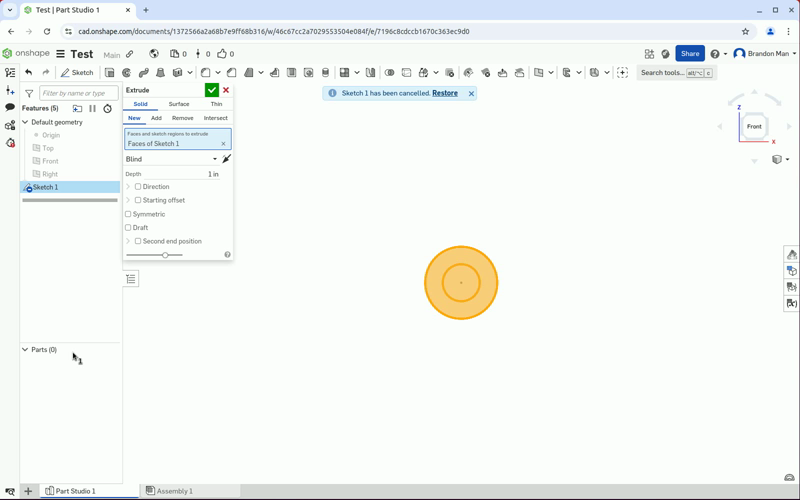
mouse_move(143, 106)
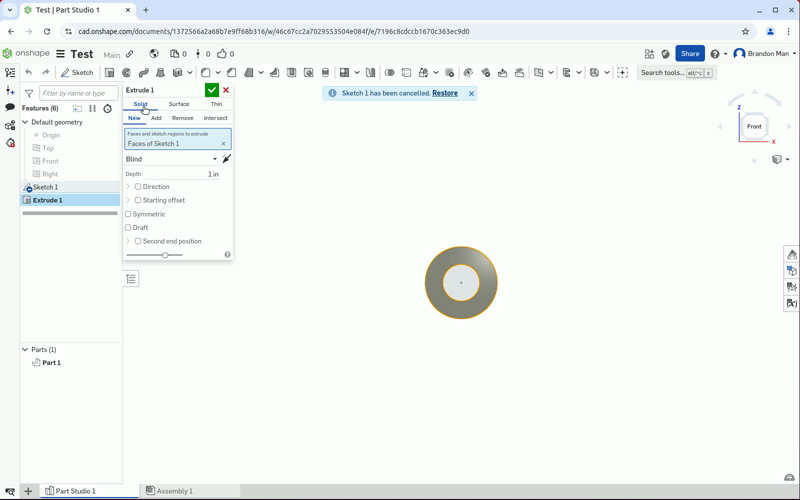
click(143, 106)
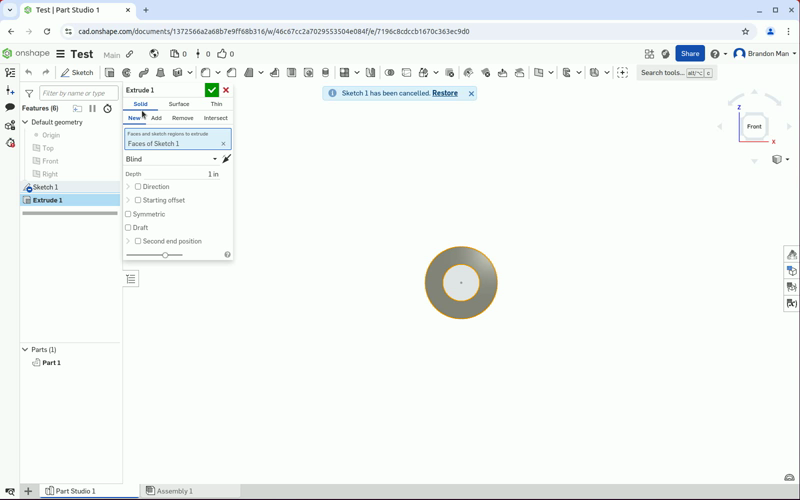
mouse_move(137, 120)
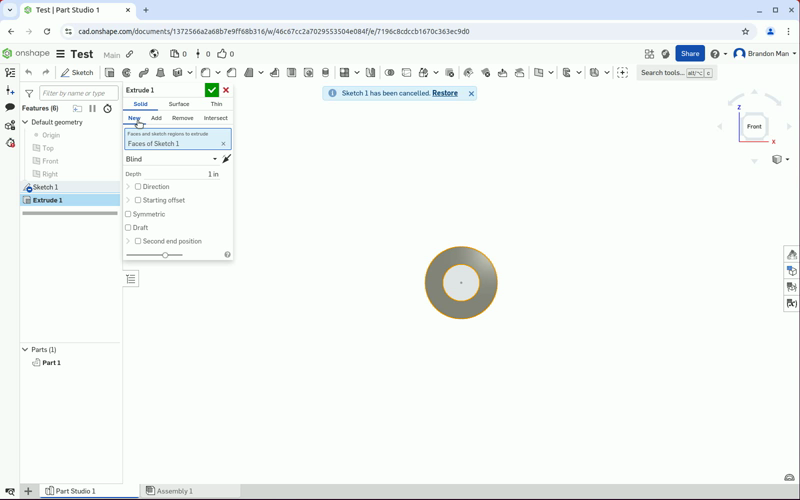
click(137, 120)
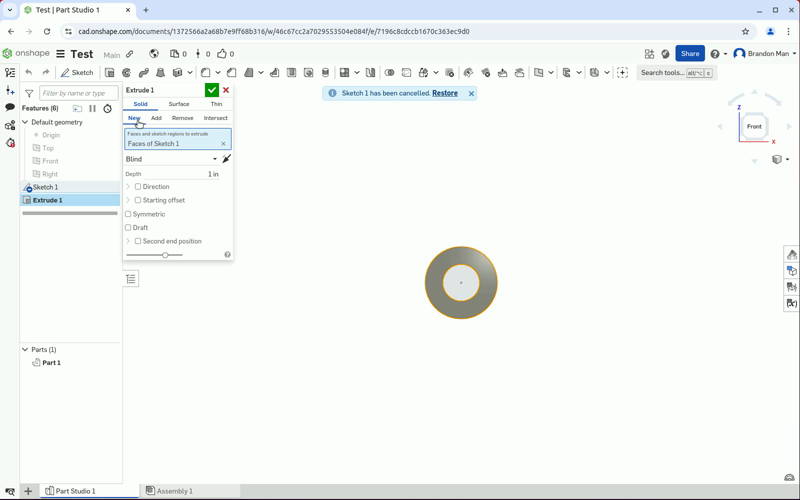
key(tab, 4)
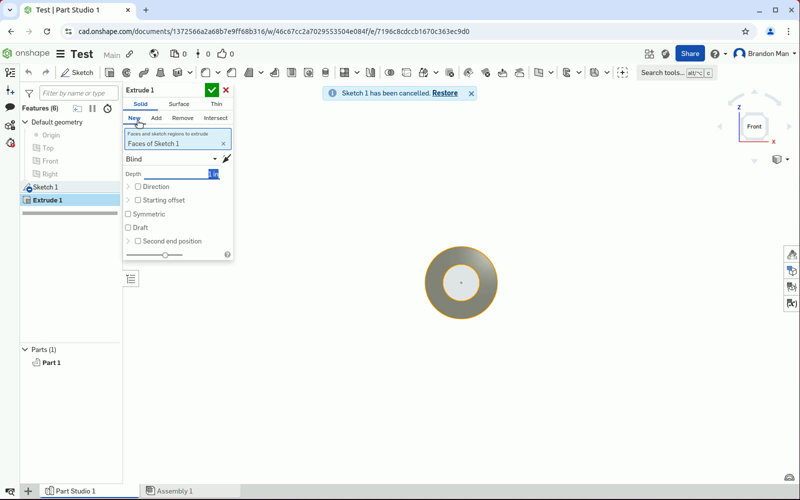
text(3.129)
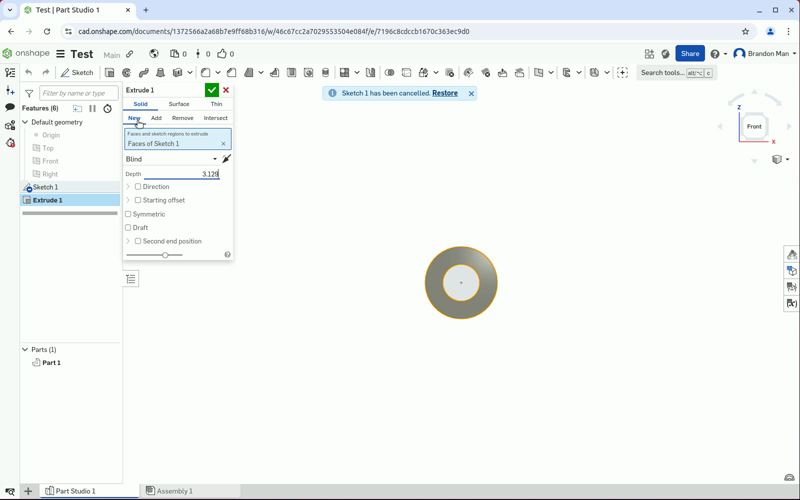
key(enter)
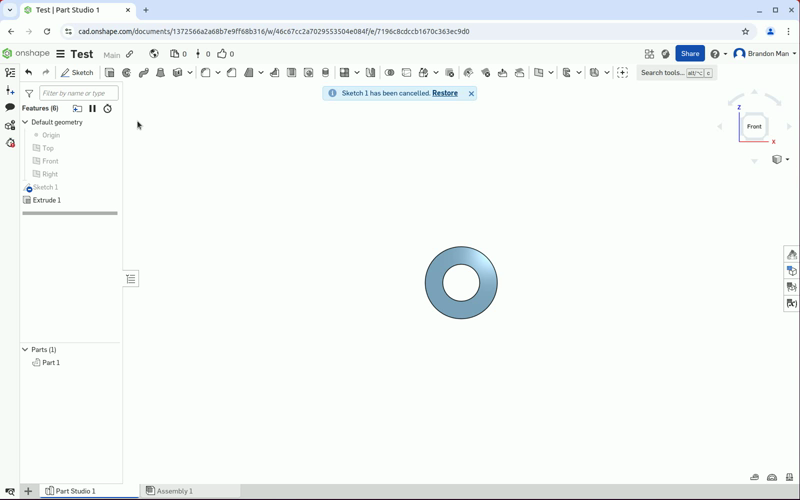
key(shift+h)
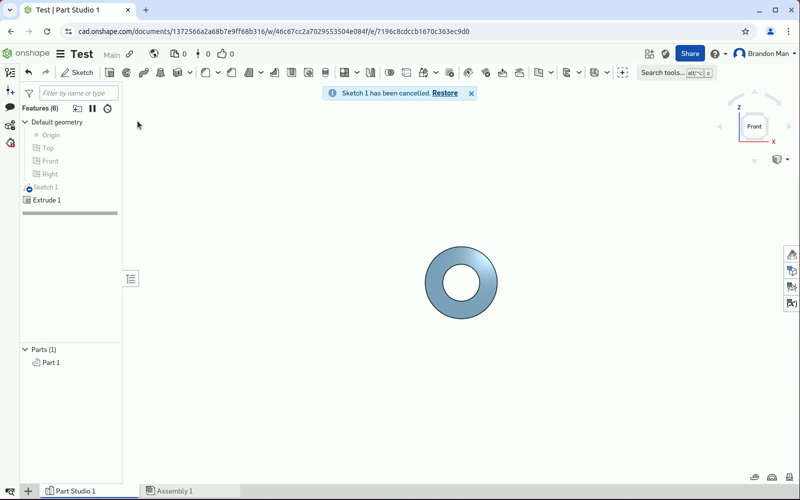
key(shift+h)
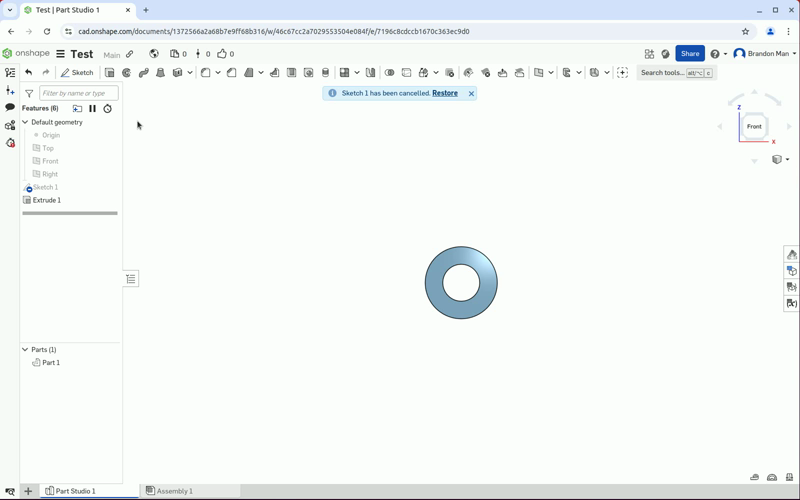
mouse_move(73, 189)
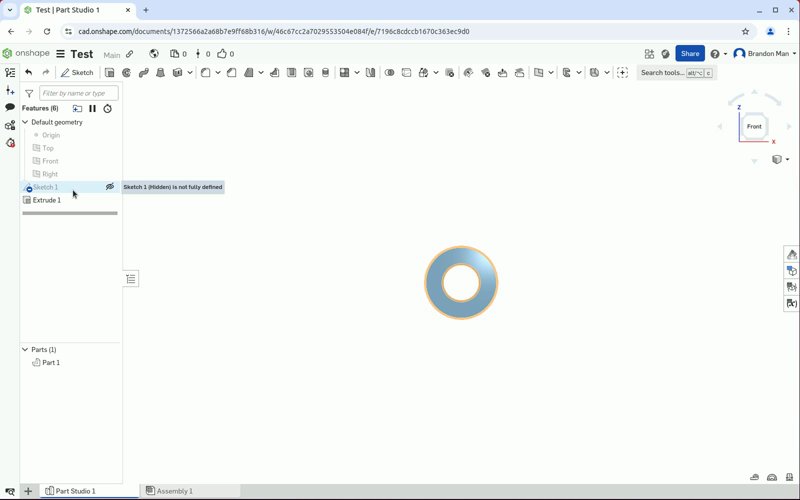
click(73, 189)
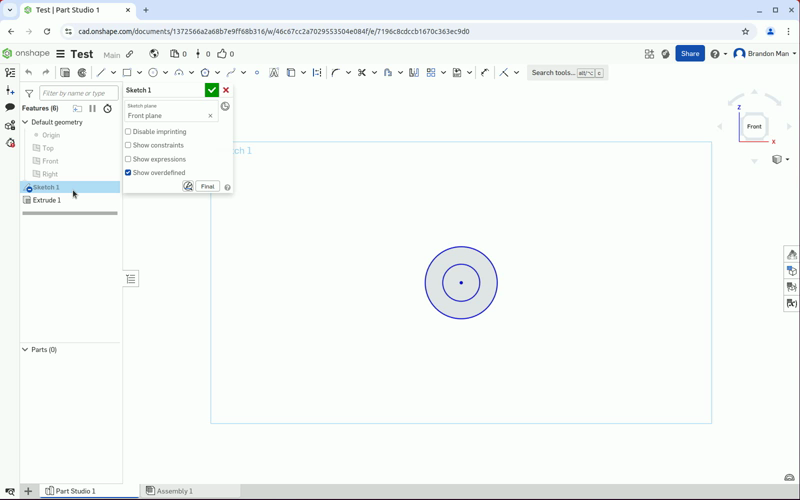
mouse_move(229, 92)
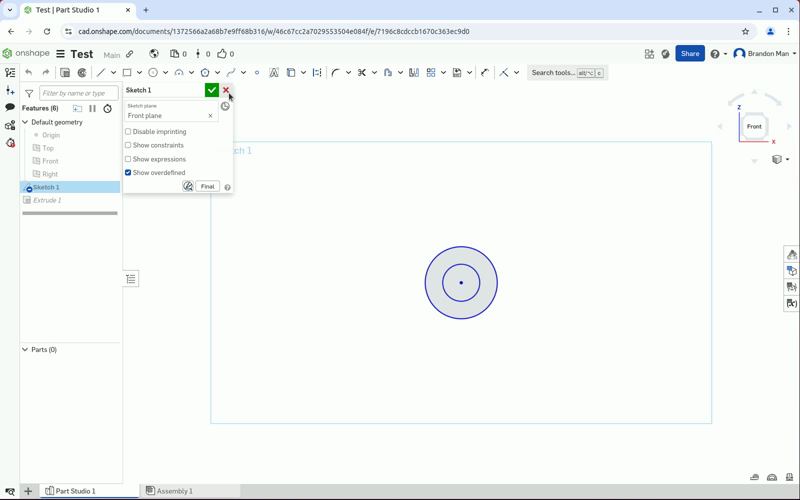
click(229, 92)
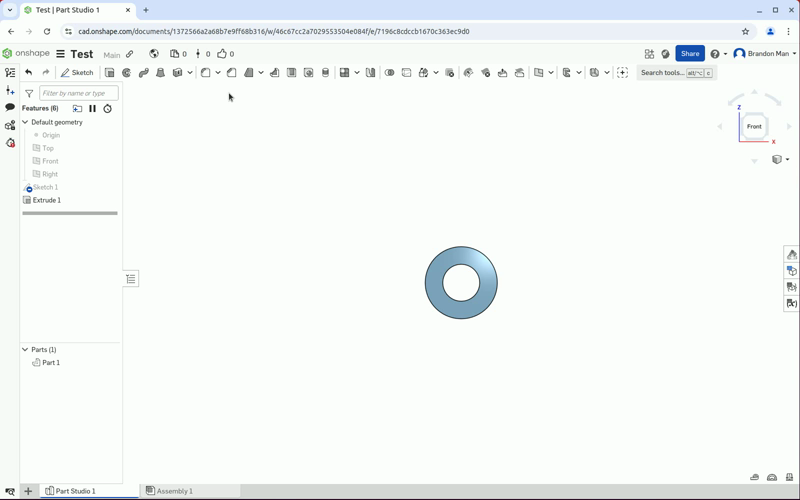
mouse_move(541, 75)
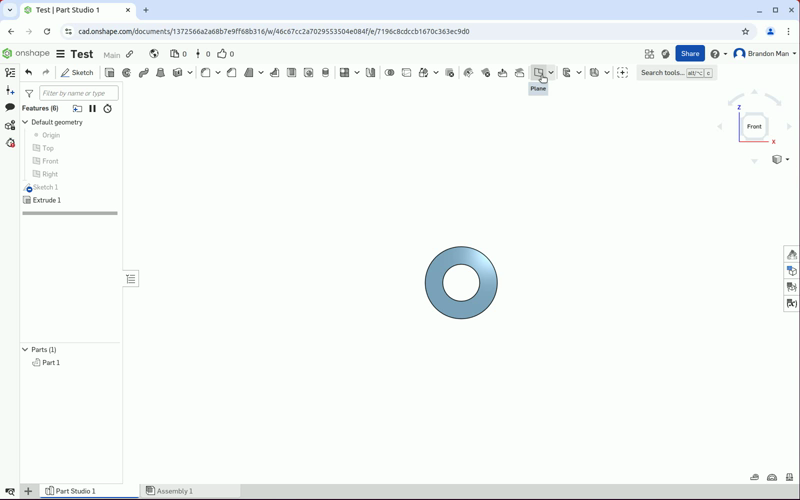
click(541, 75)
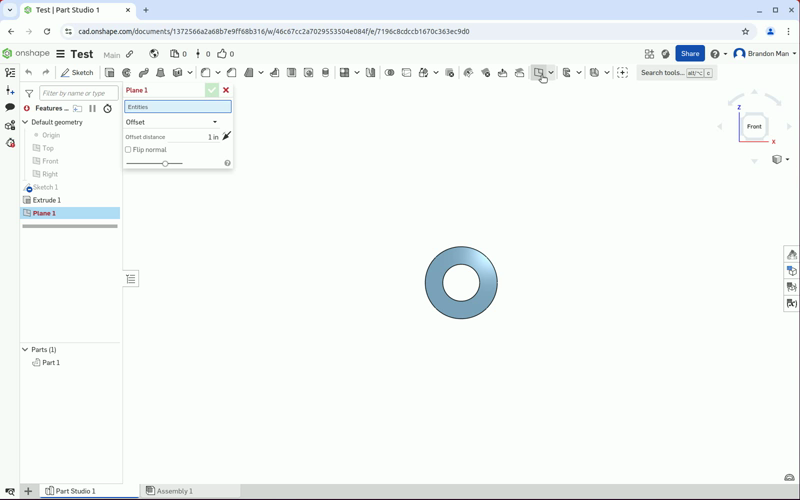
mouse_move(73, 163)
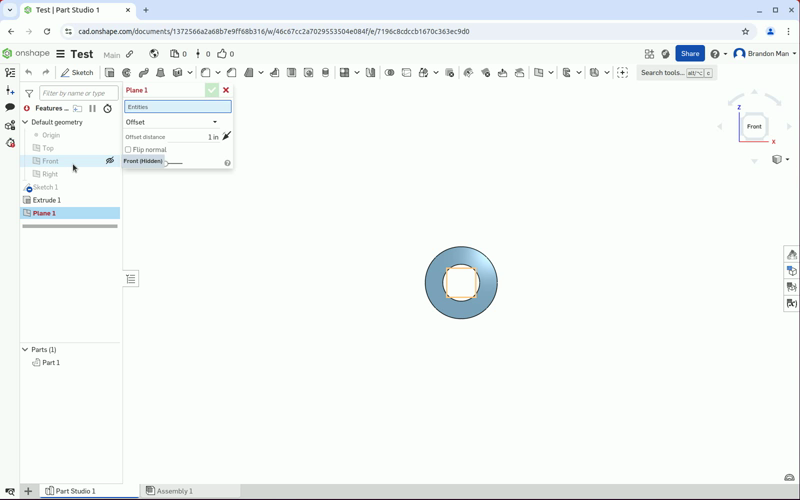
click(73, 163)
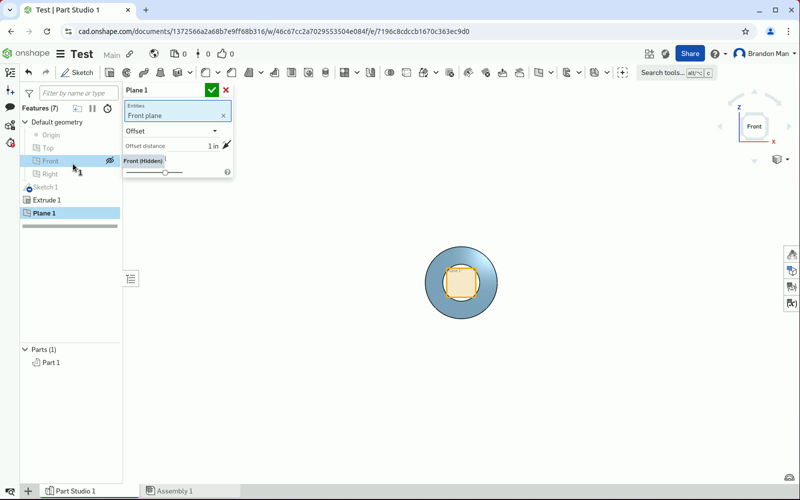
key(tab, 2)
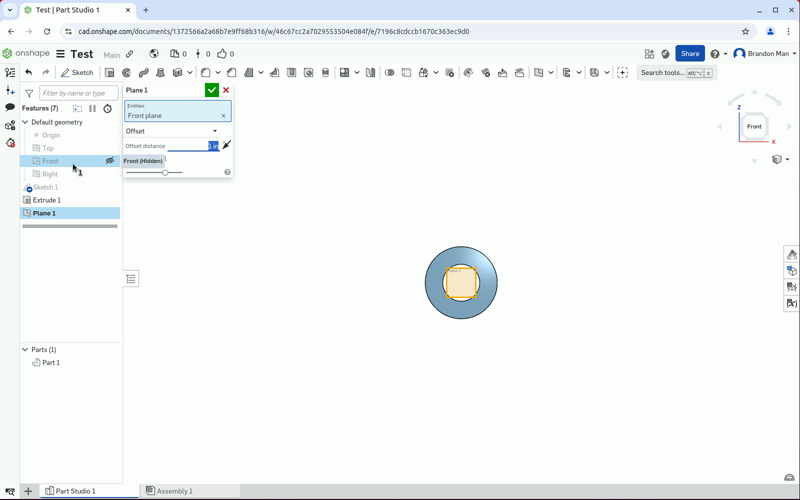
text(3.143)
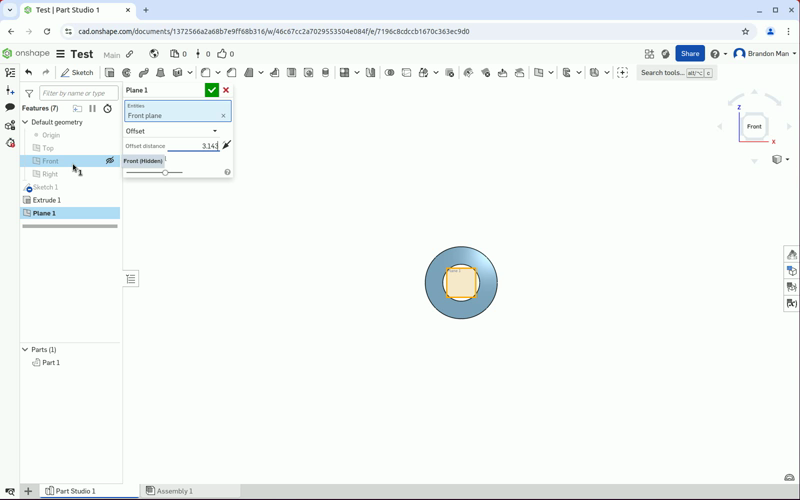
key(enter, 2)
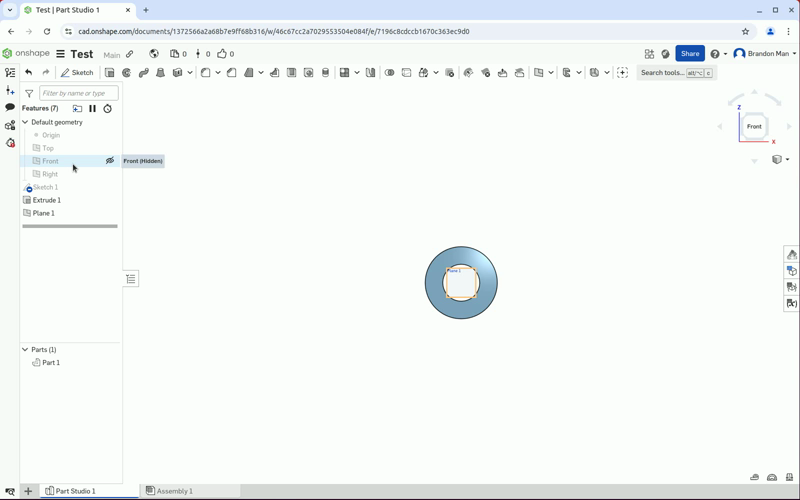
key(shift+s)
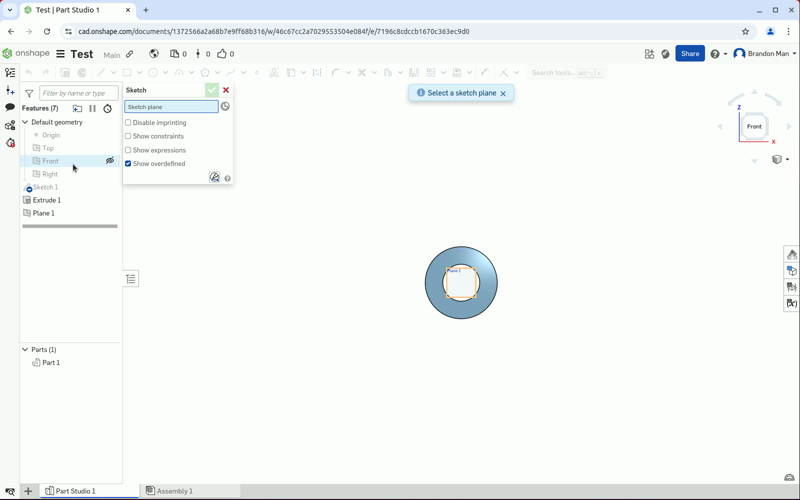
mouse_move(73, 215)
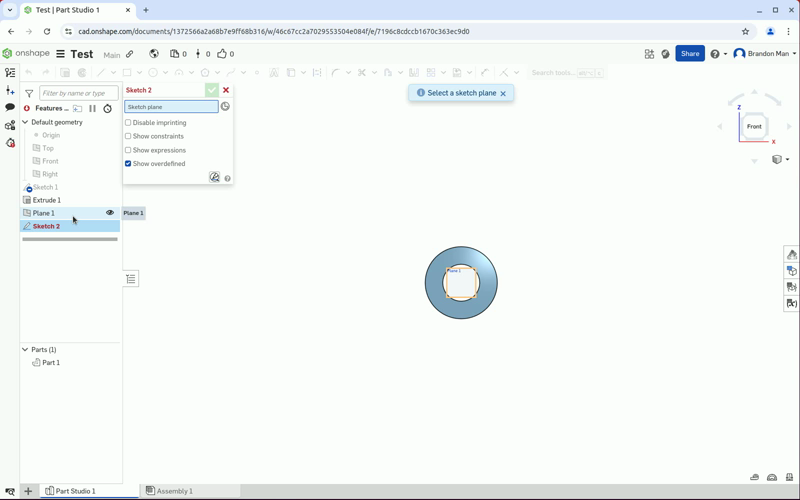
click(73, 215)
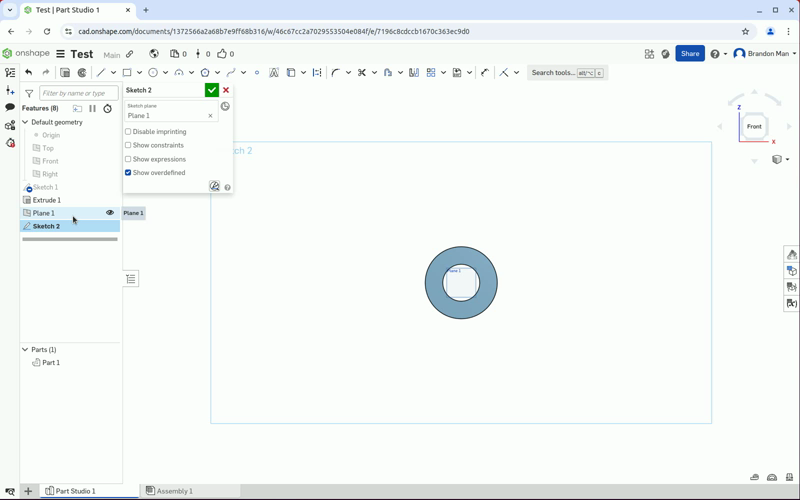
mouse_move(73, 352)
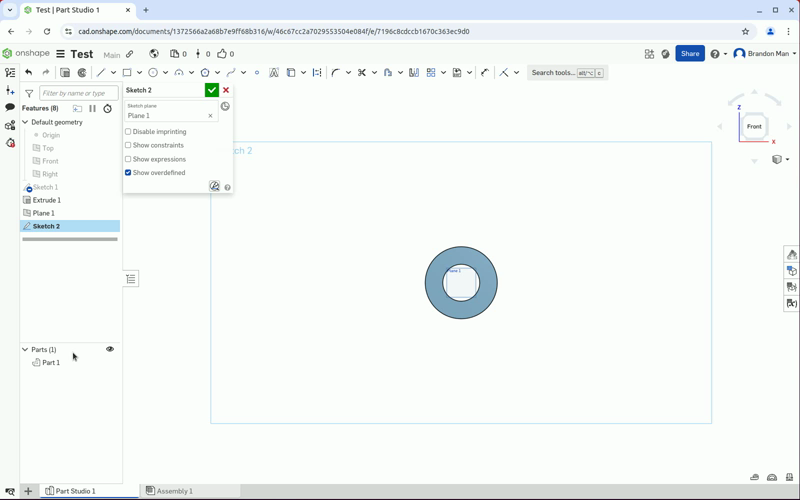
key(y)
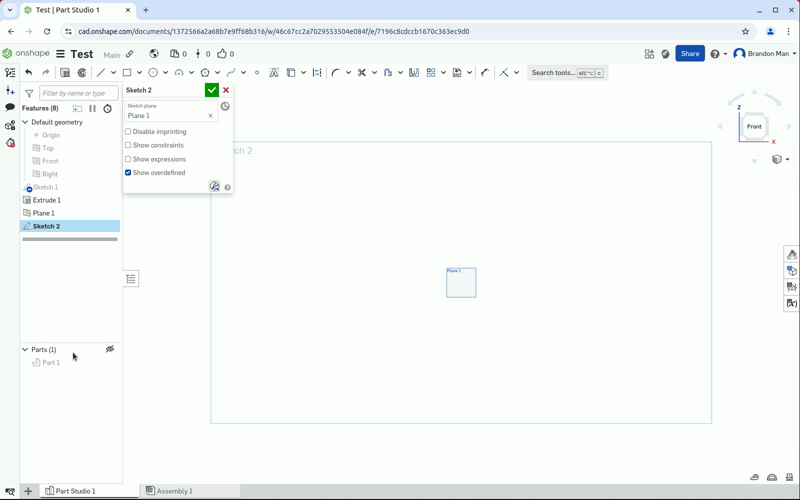
key(c)
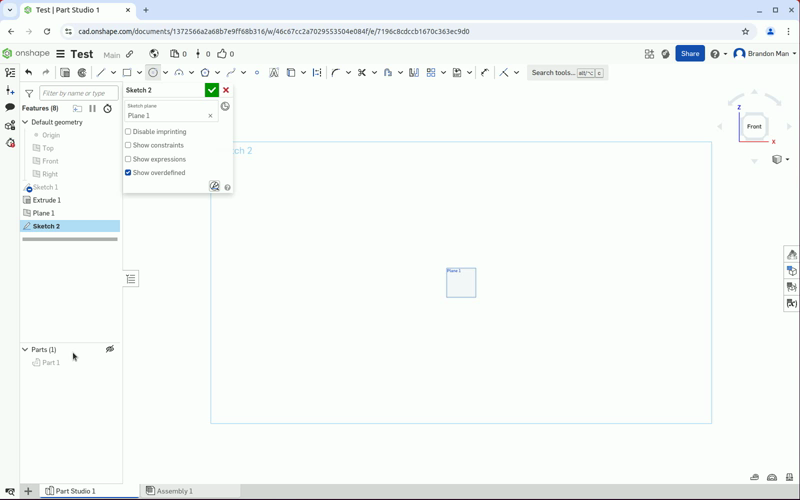
key_down(shift)
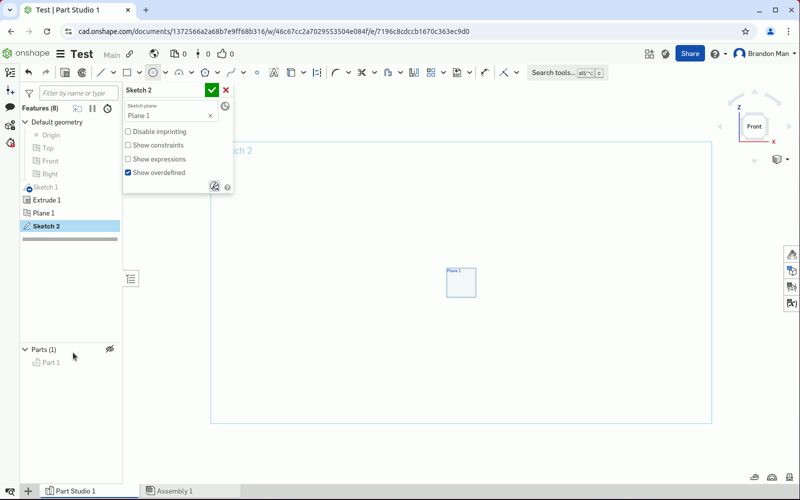
mouse_move(461, 282)
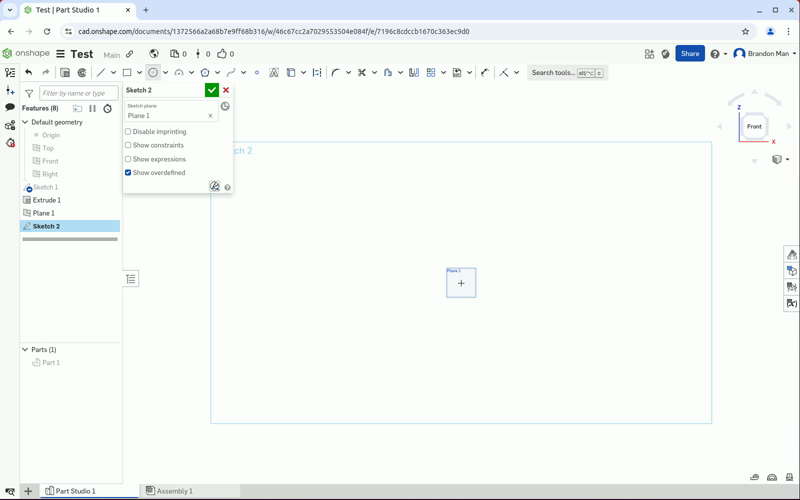
click(461, 282)
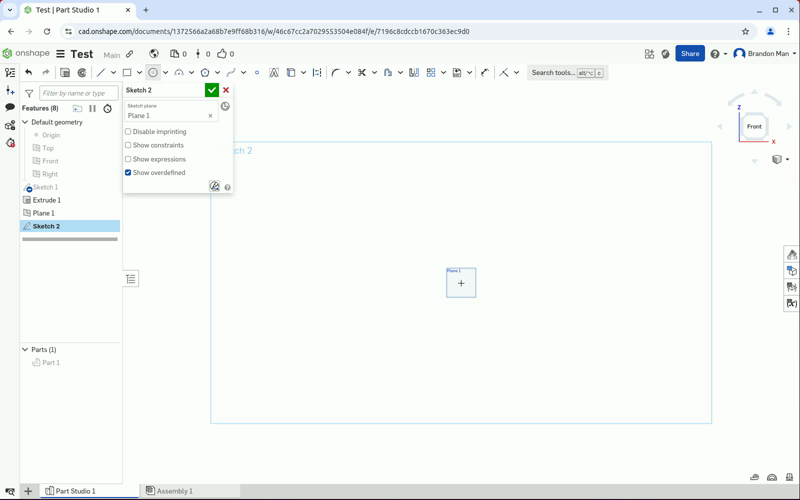
key_up(shift)
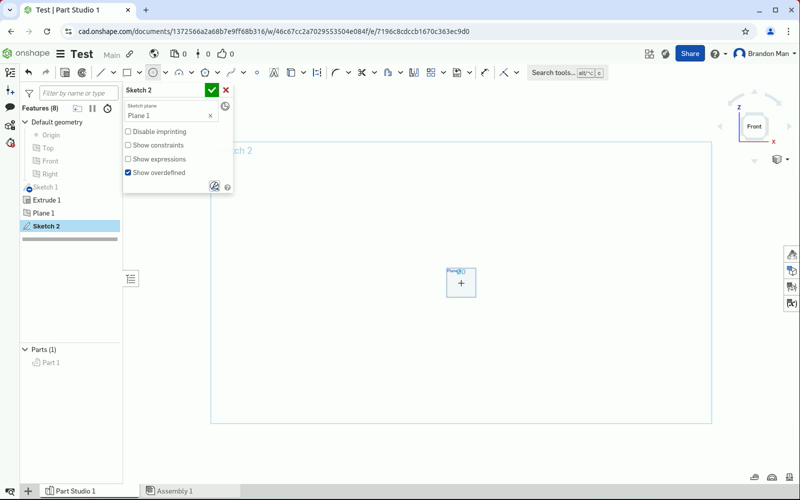
mouse_move(494, 282)
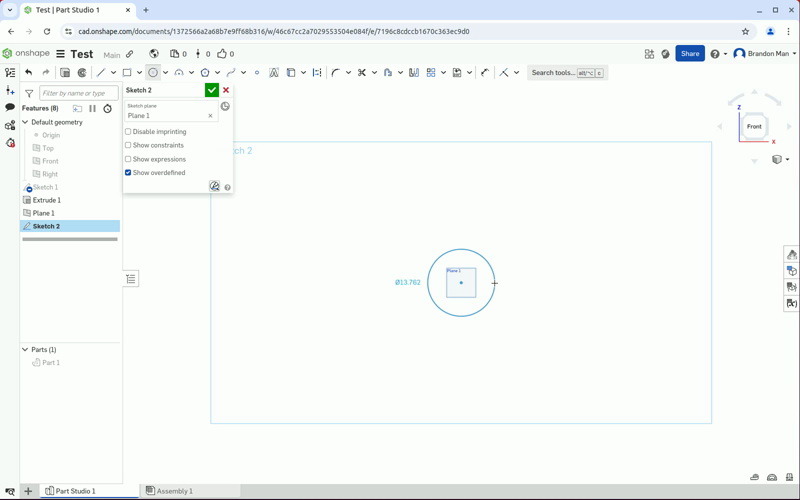
click(494, 282)
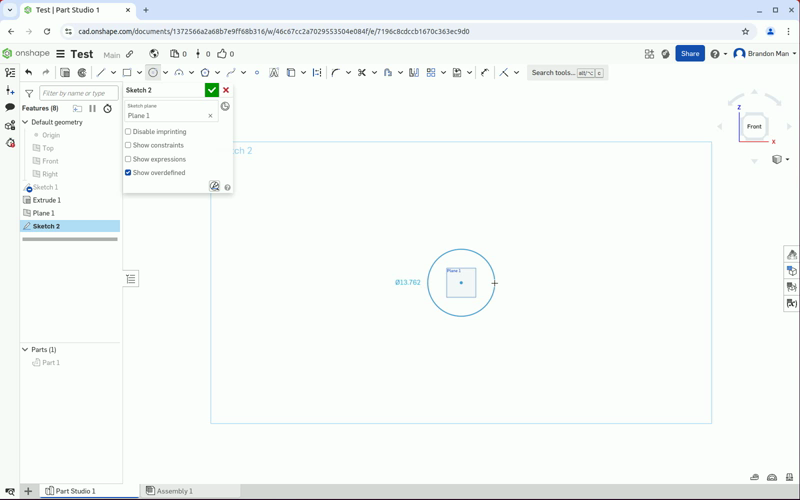
key(esc)
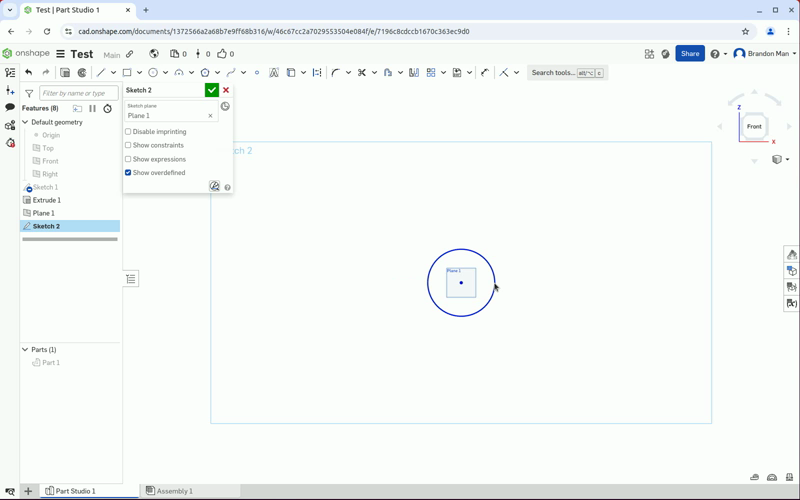
key(c)
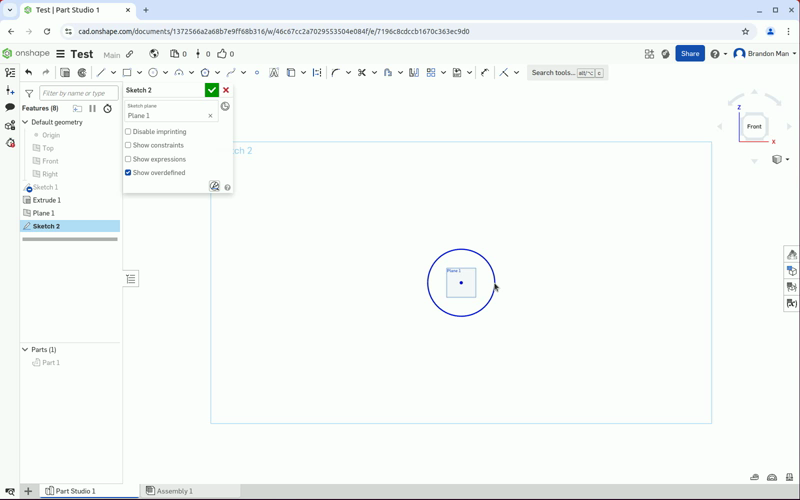
key_down(shift)
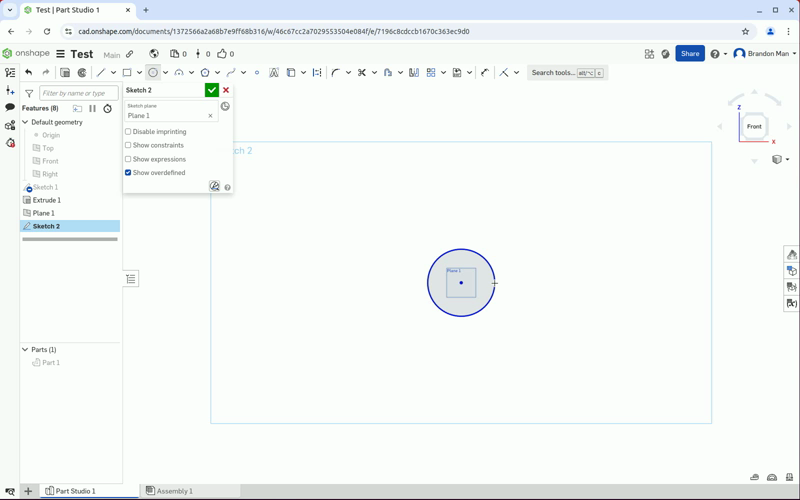
mouse_move(461, 282)
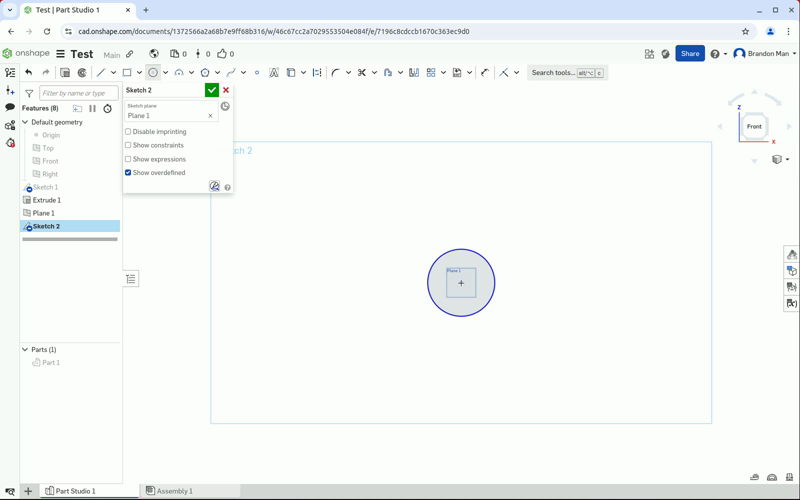
click(461, 282)
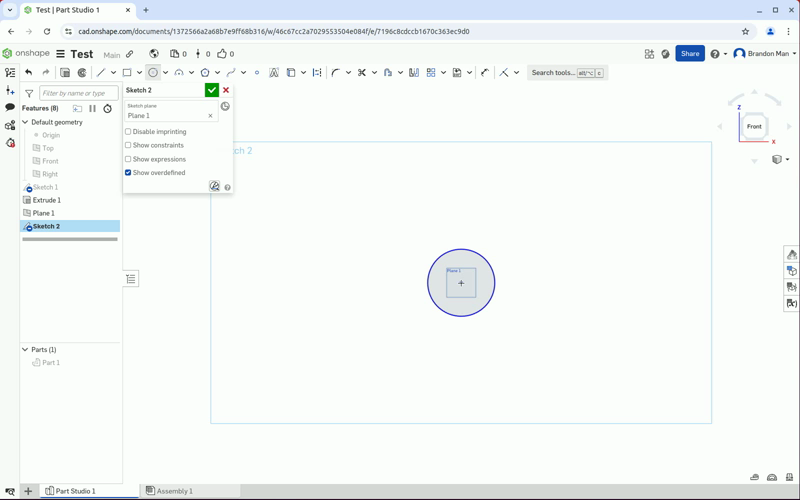
key_up(shift)
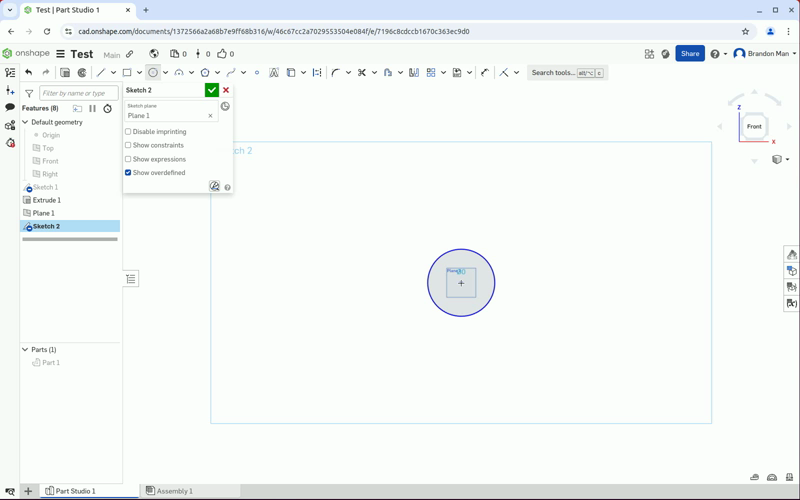
mouse_move(480, 282)
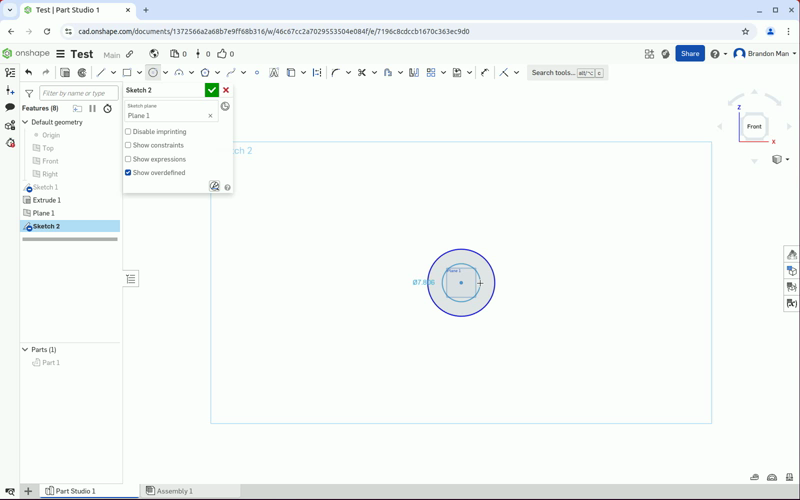
click(480, 282)
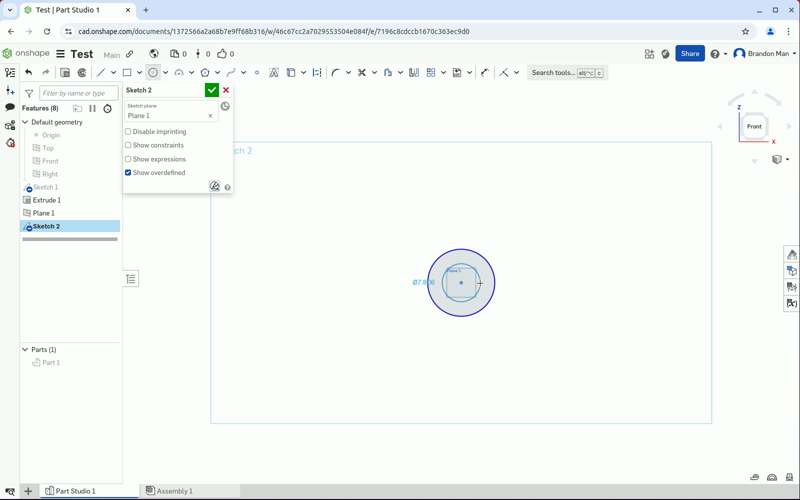
key(esc)
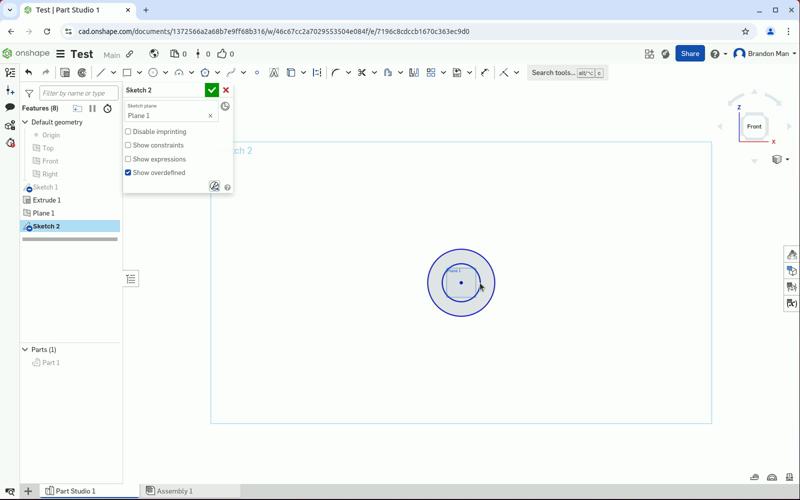
mouse_move(488, 266)
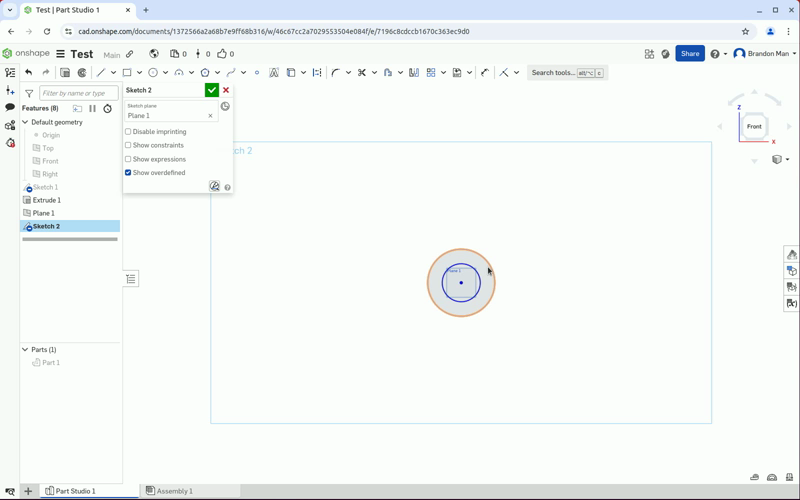
click(488, 266)
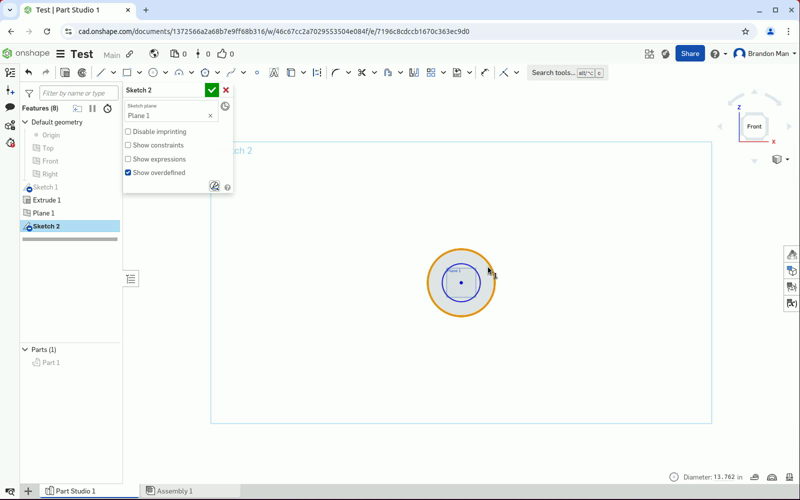
mouse_move(73, 352)
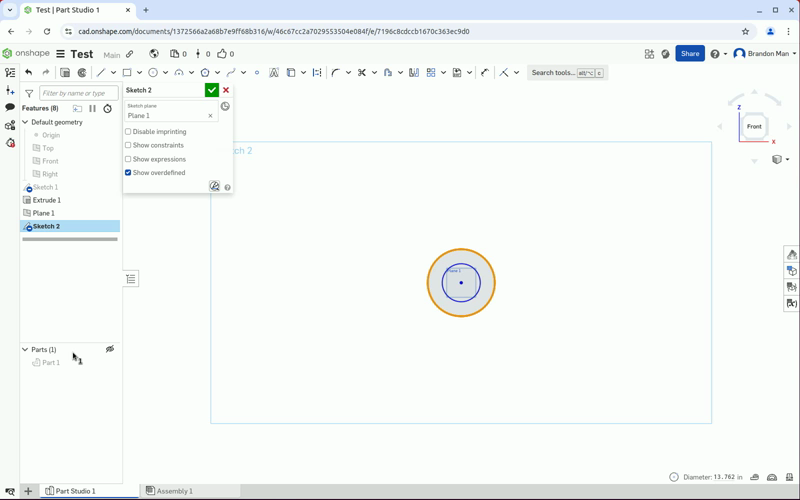
key(shift+y)
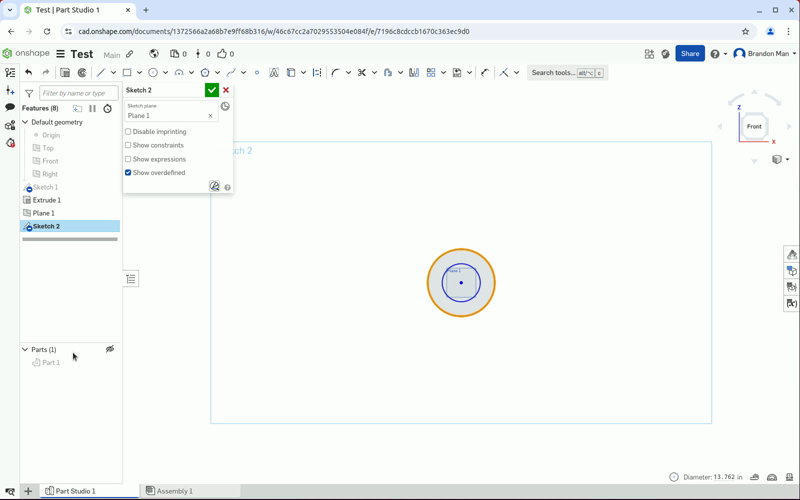
key(shift+e)
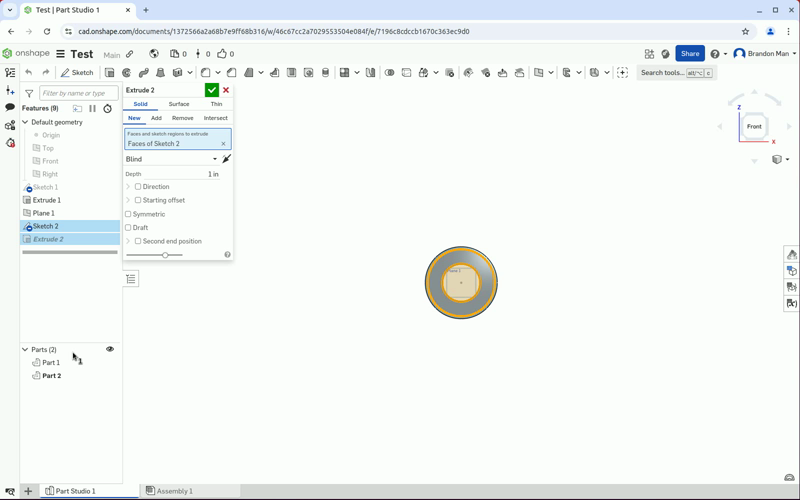
mouse_move(143, 106)
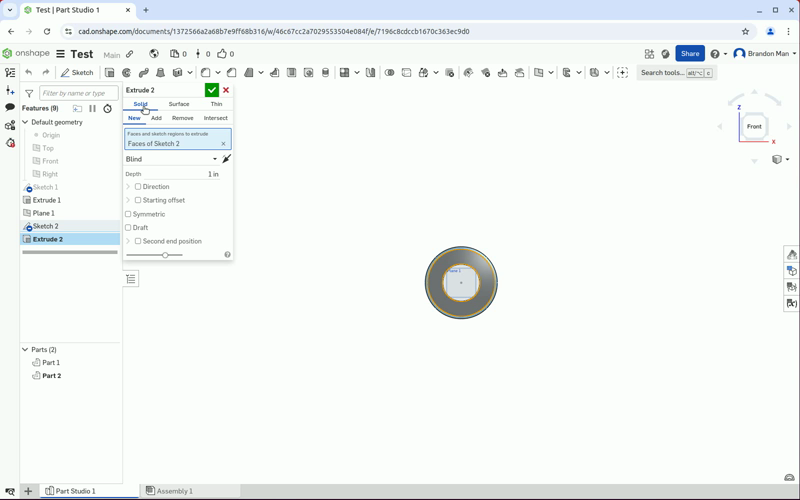
click(143, 106)
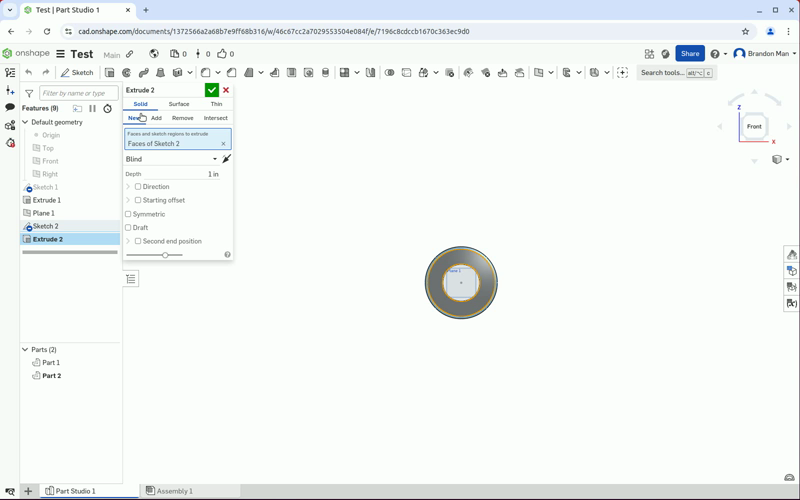
mouse_move(137, 120)
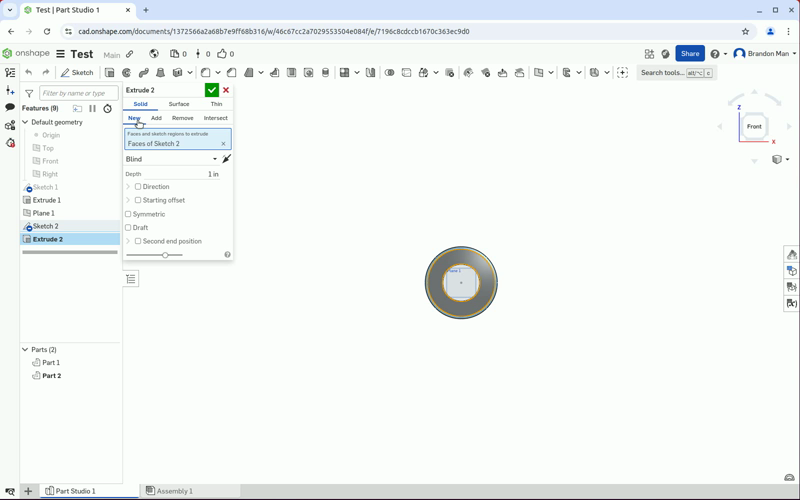
click(137, 120)
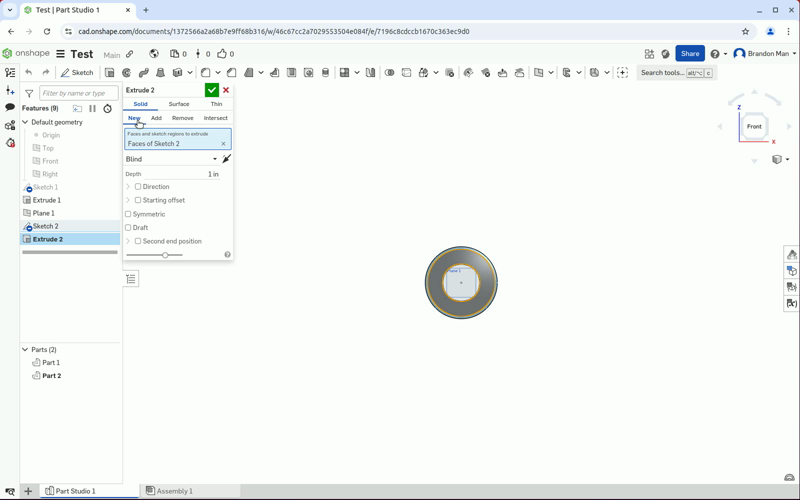
key(tab, 4)
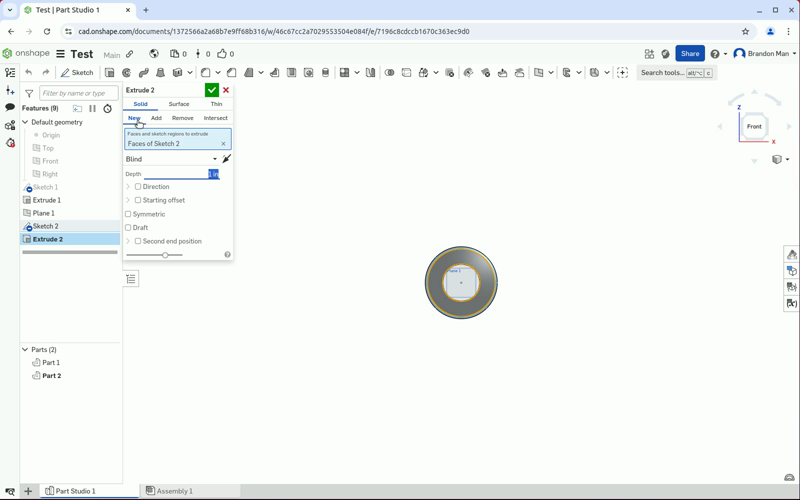
text(0.963)
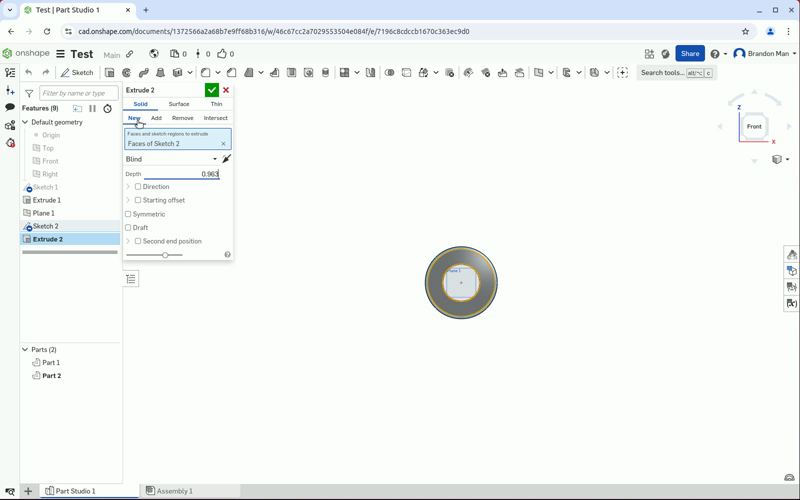
key(enter)
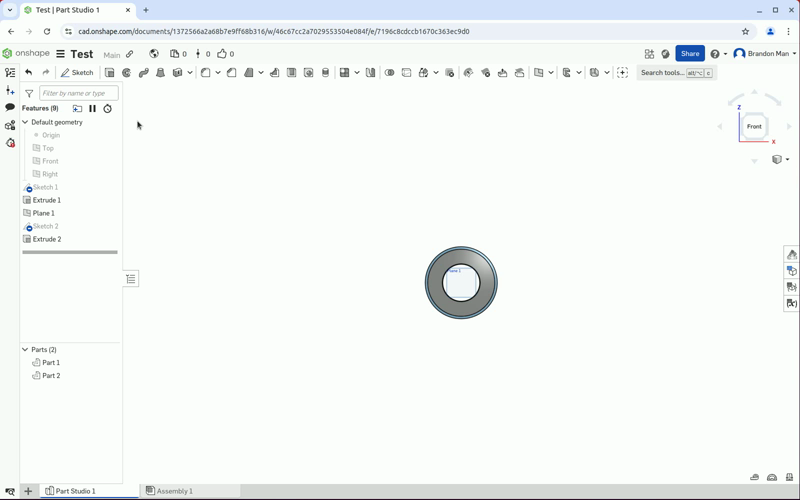
key(shift+h)
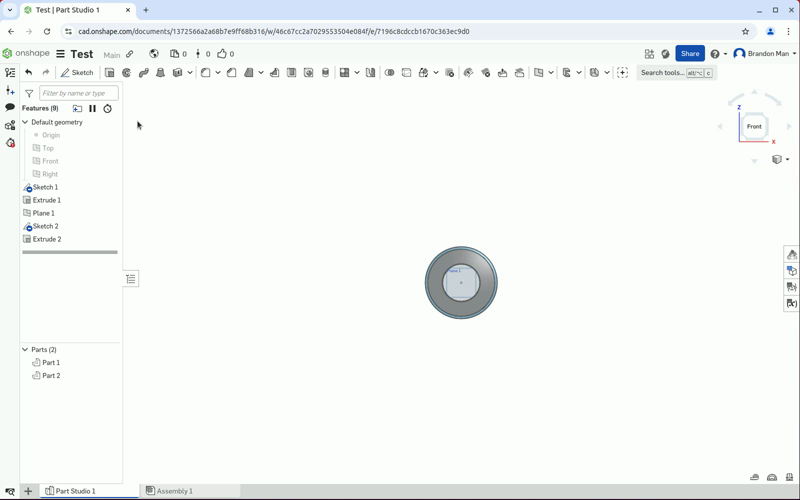
key(shift+h)
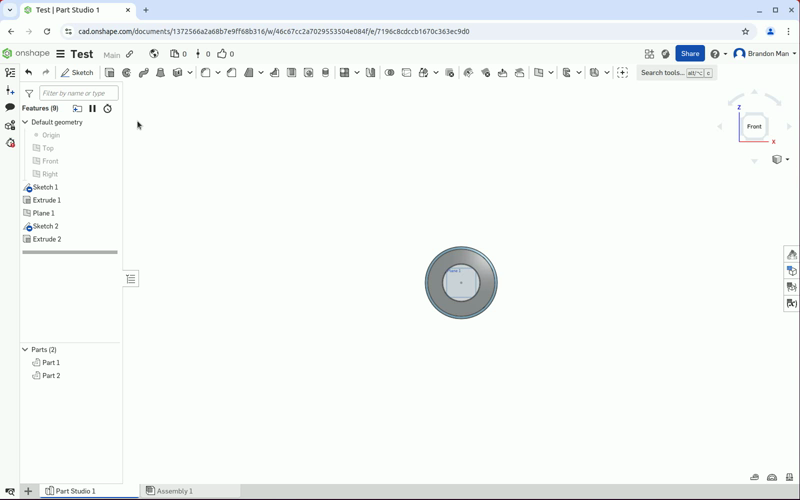
key(shift+7)
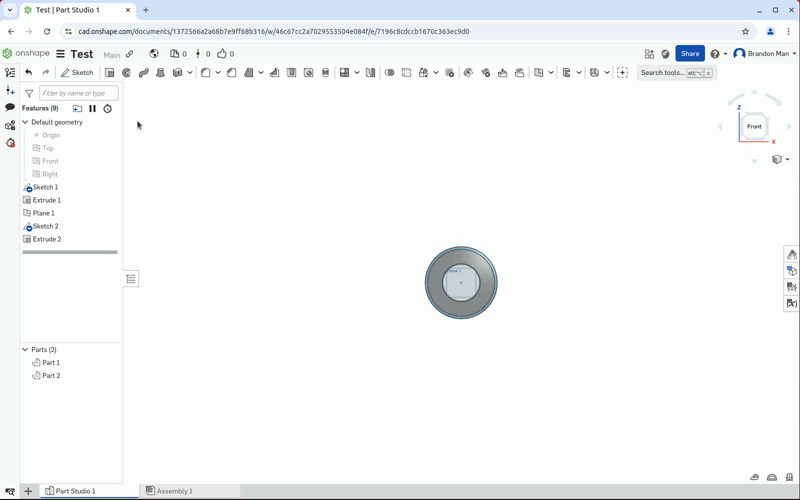
key(left, 2)
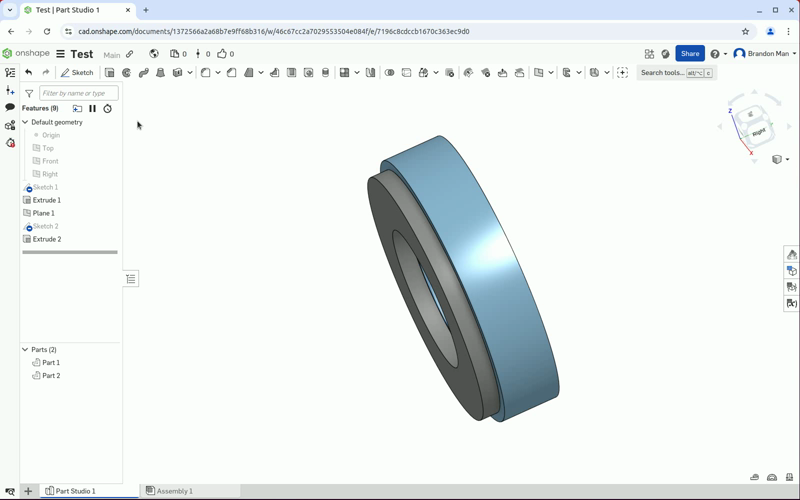
key(down, 2)
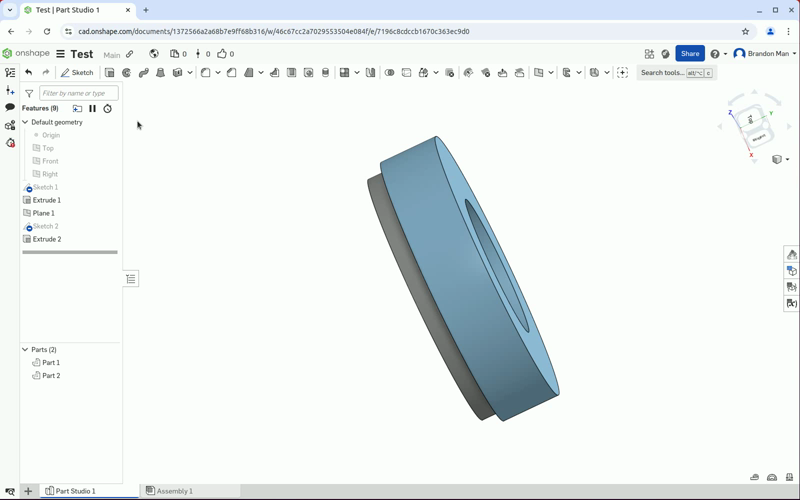
key(up, 2)
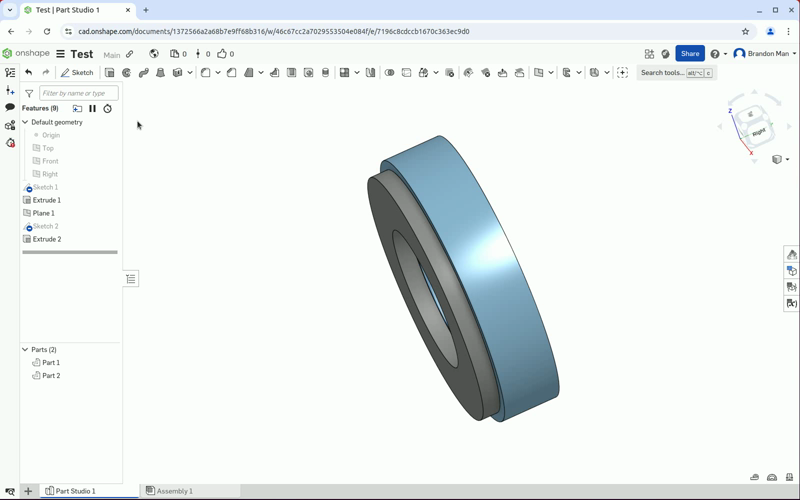
key(right, 2)
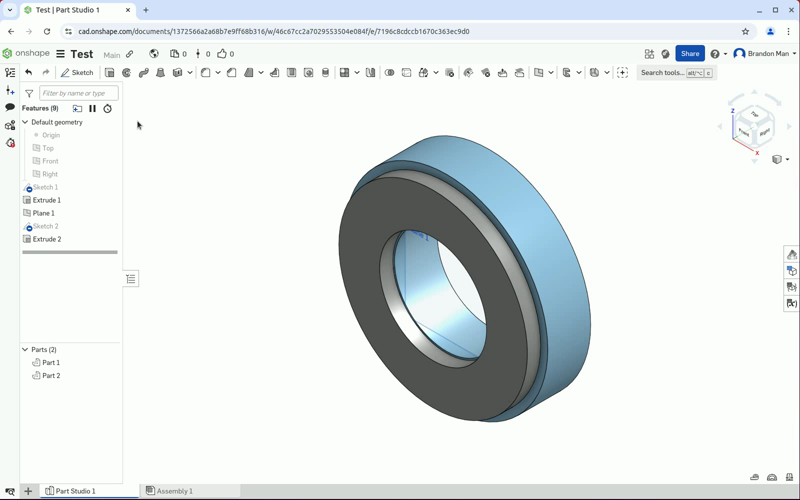
mouse_move(73, 189)
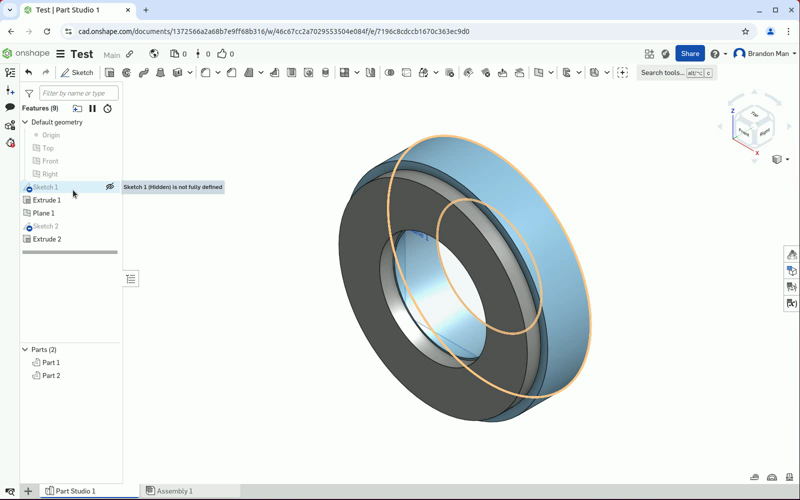
click(73, 189)